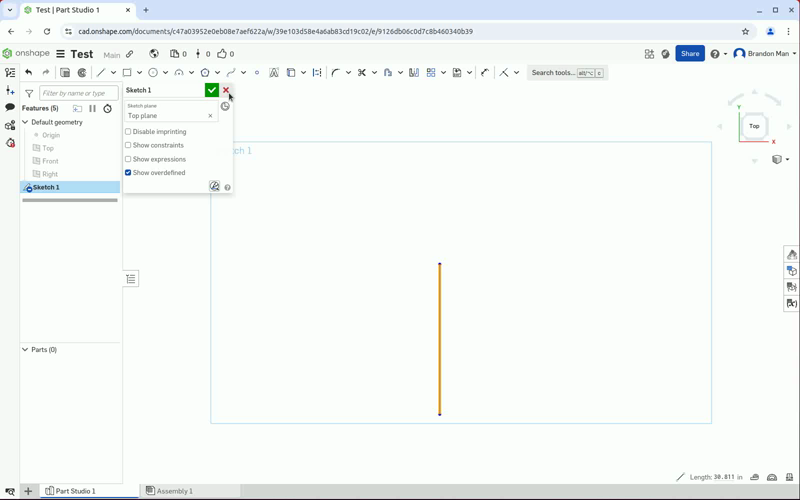
key(shift+h)
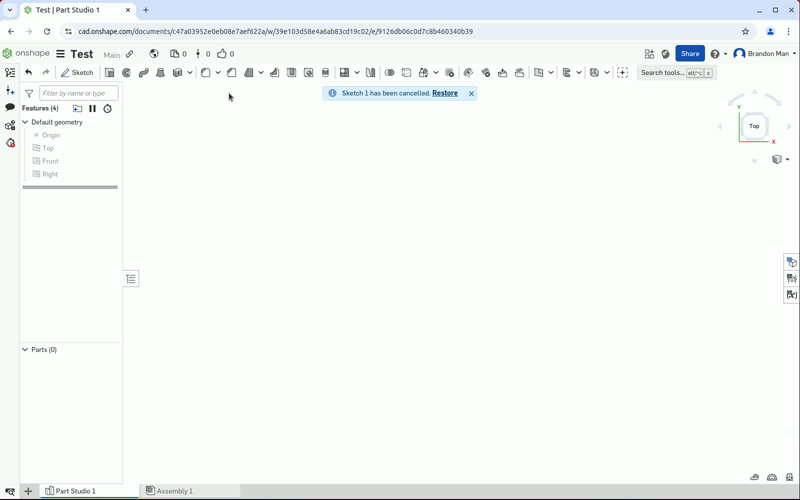
mouse_move(73, 352)
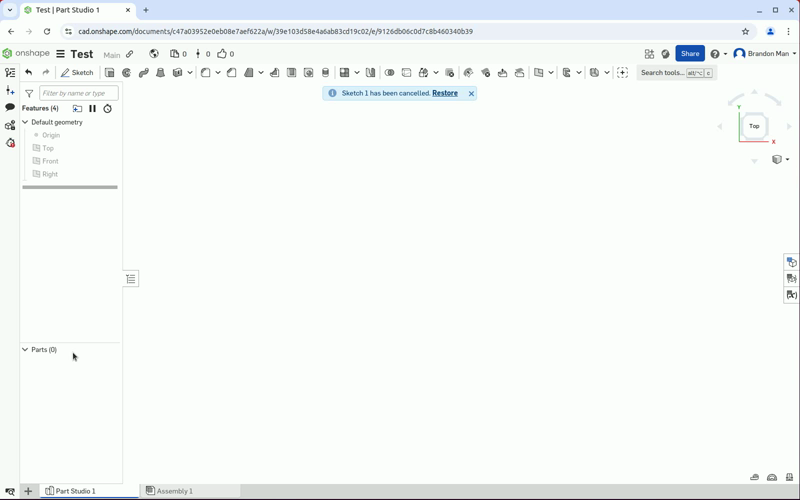
key(y)
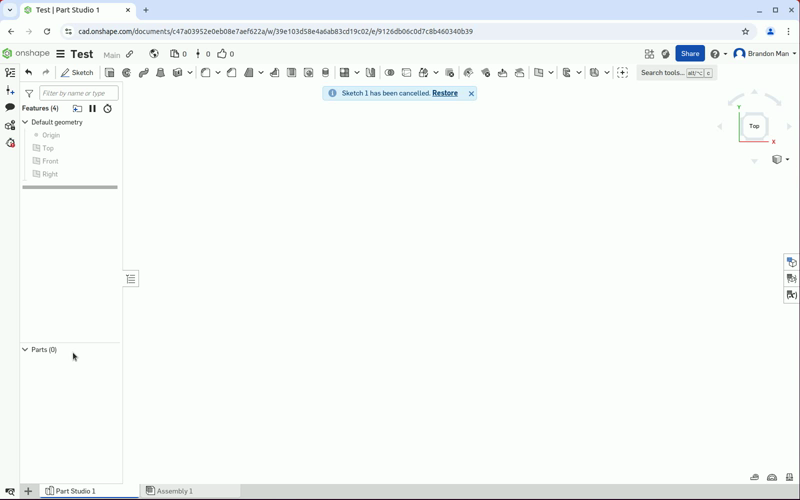
key(shift+p)
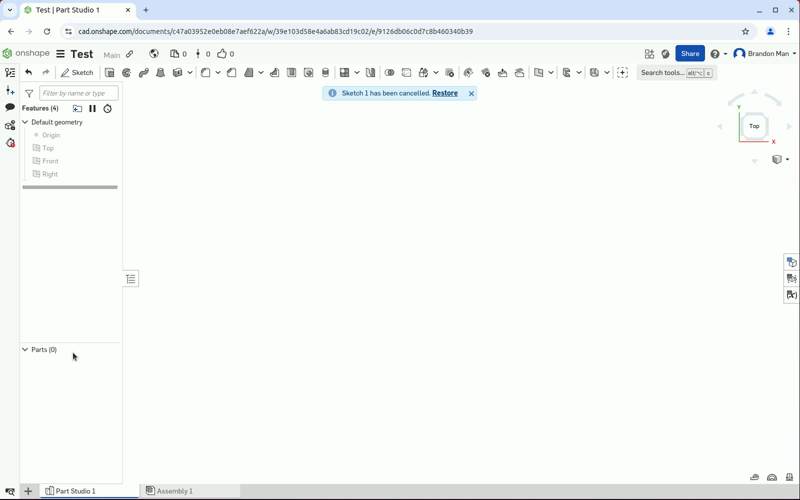
key(space)
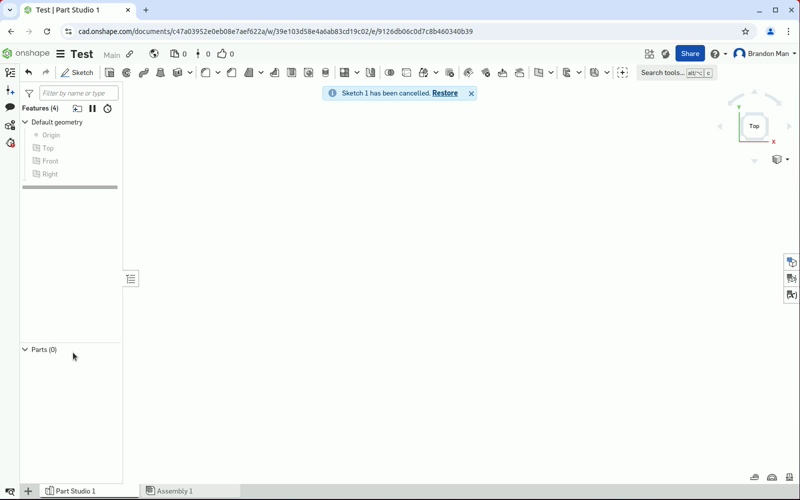
key_down(shift)
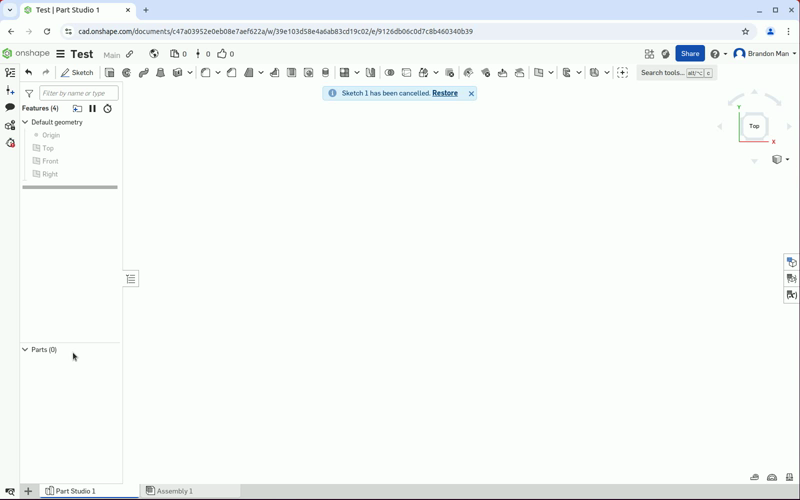
key(up)
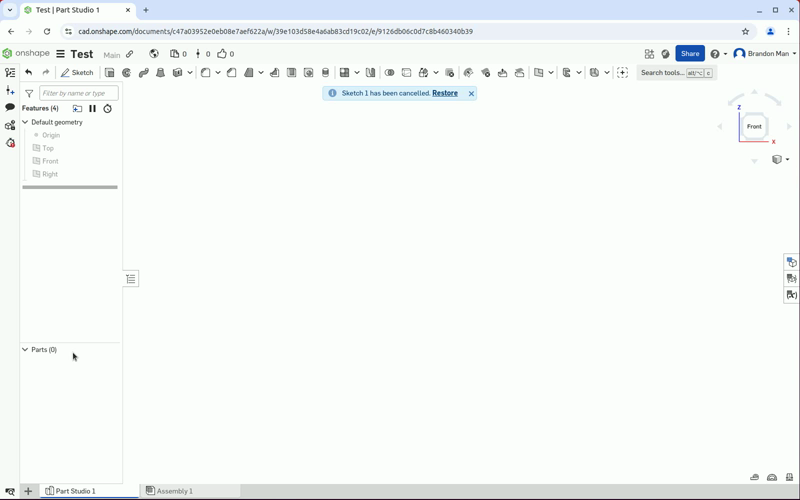
key_up(shift)
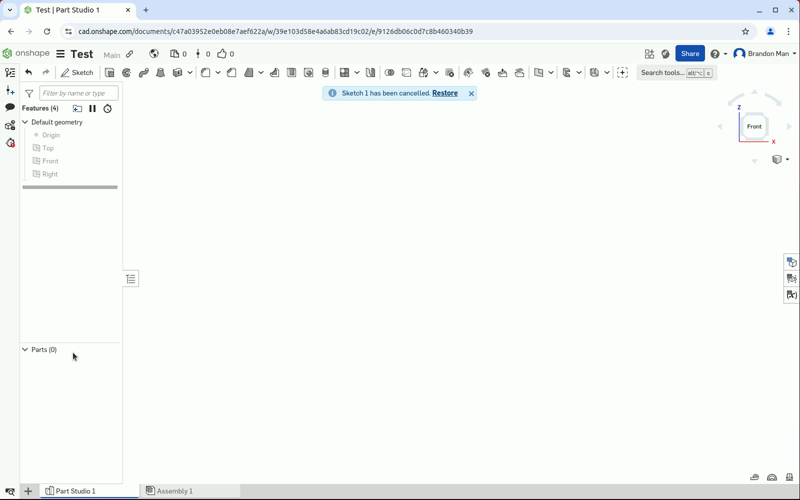
mouse_move(73, 352)
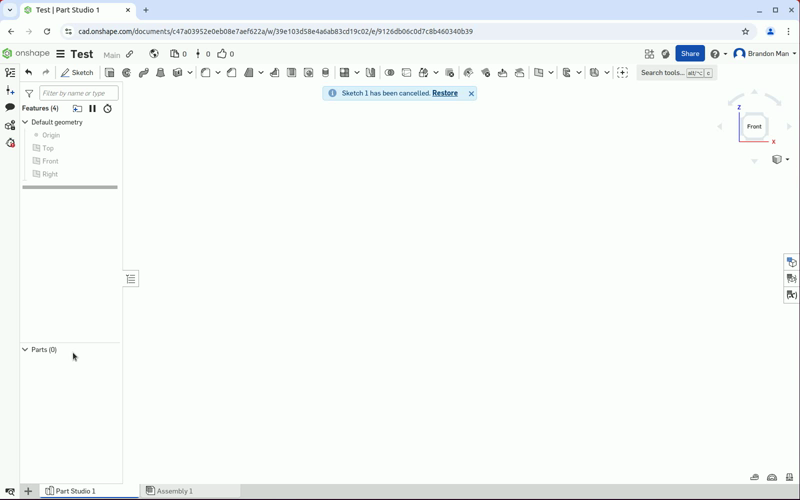
key(shift+y)
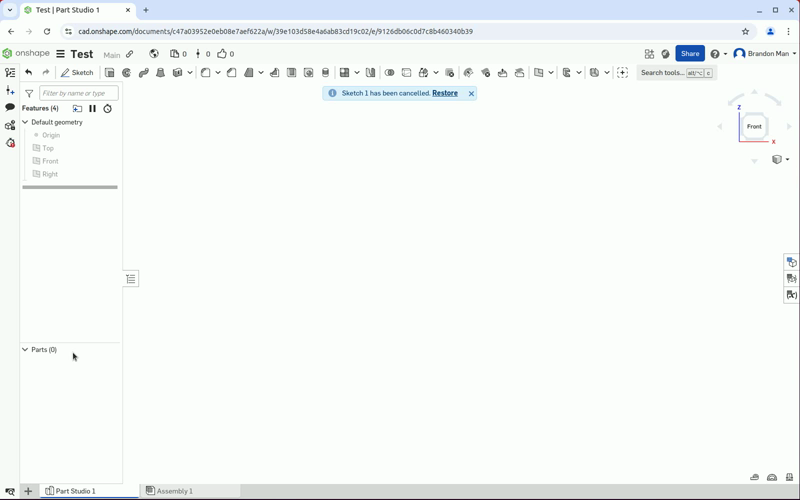
key(shift+s)
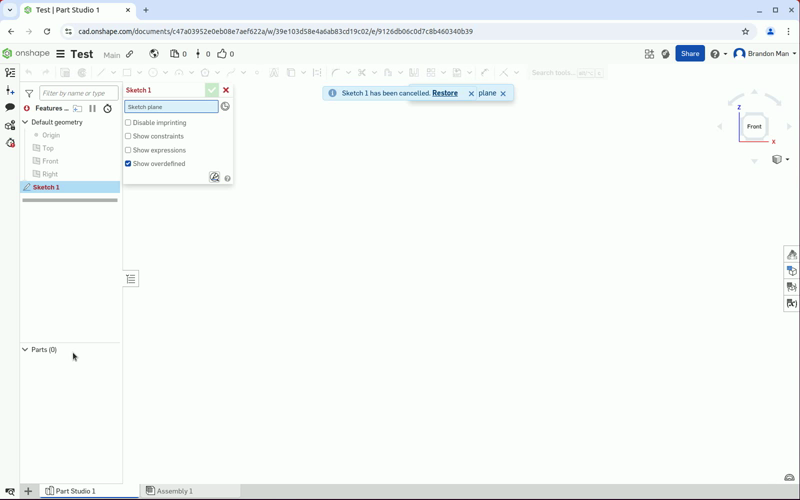
mouse_move(73, 163)
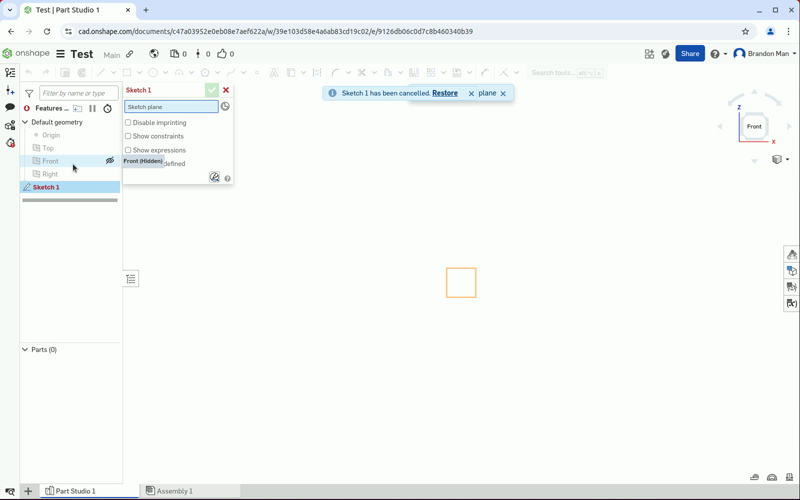
click(73, 163)
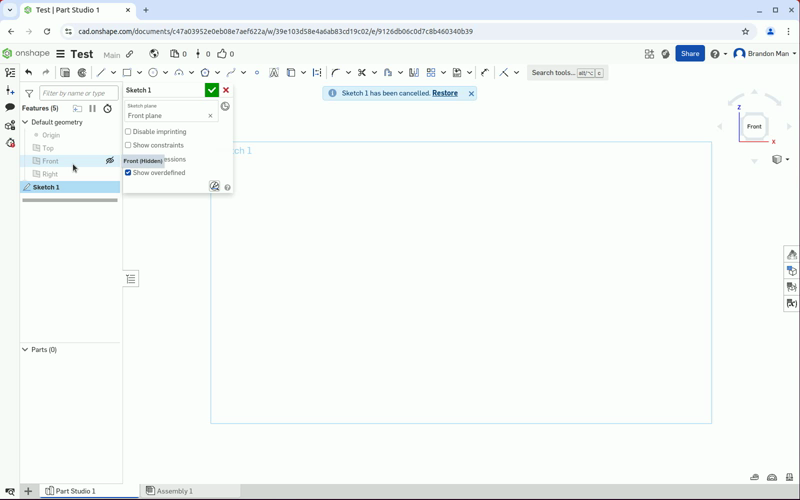
mouse_move(73, 352)
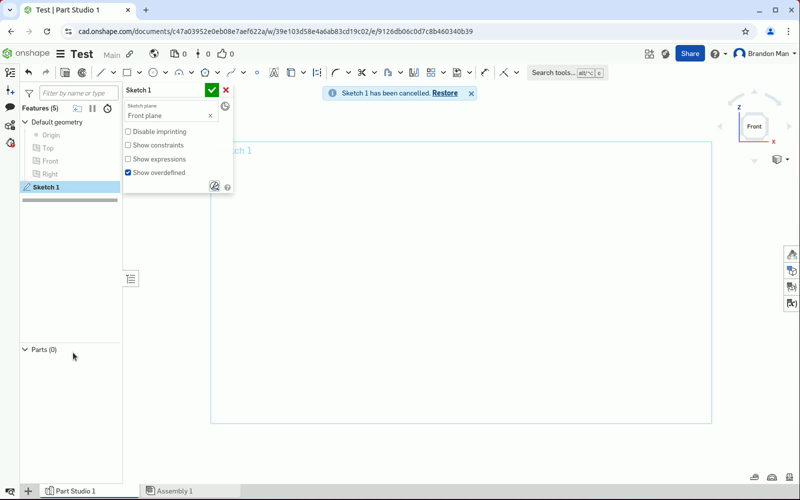
key(y)
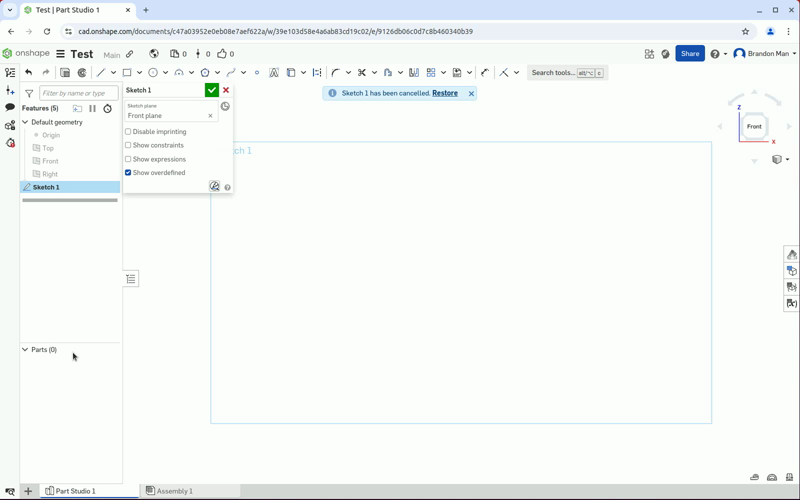
key(l)
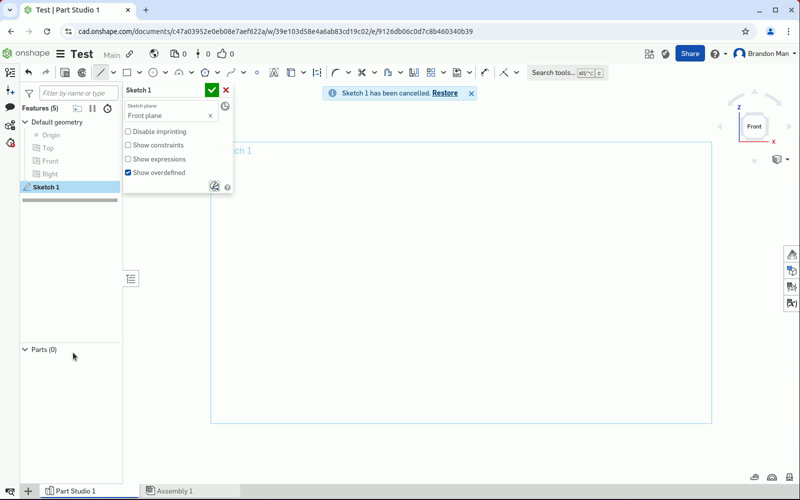
key_down(shift)
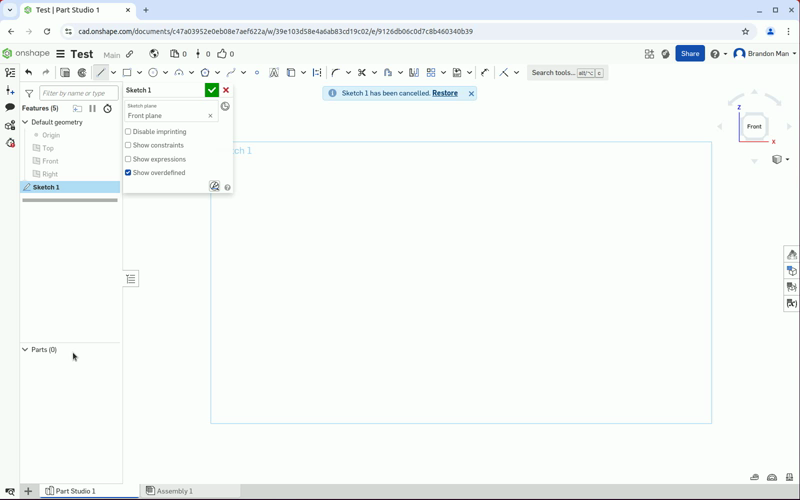
mouse_move(406, 282)
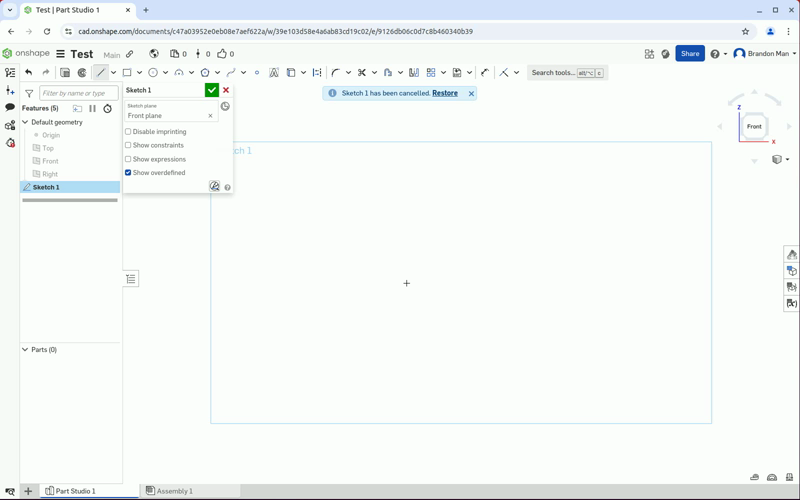
click(406, 282)
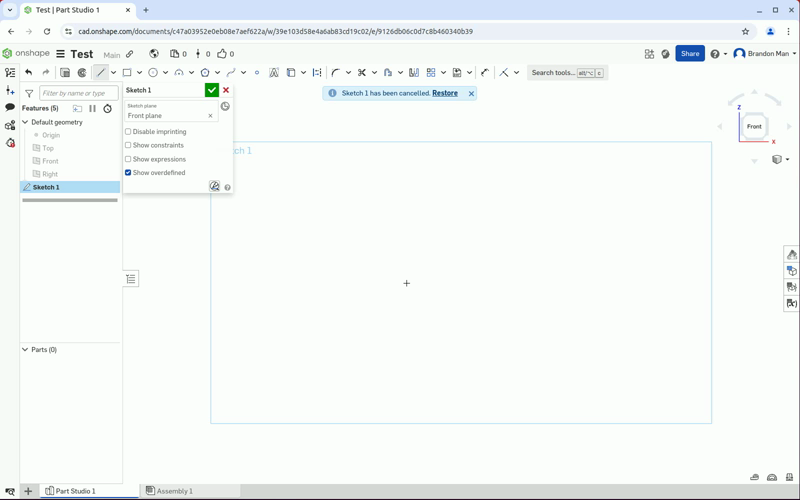
key_up(shift)
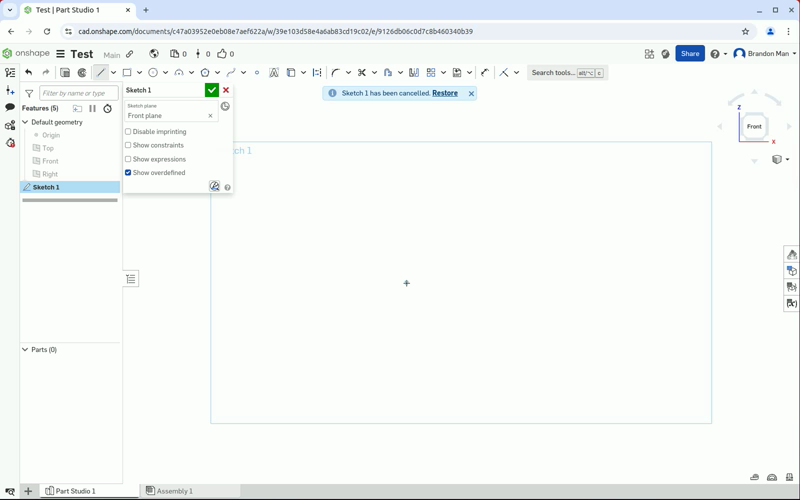
key_down(shift)
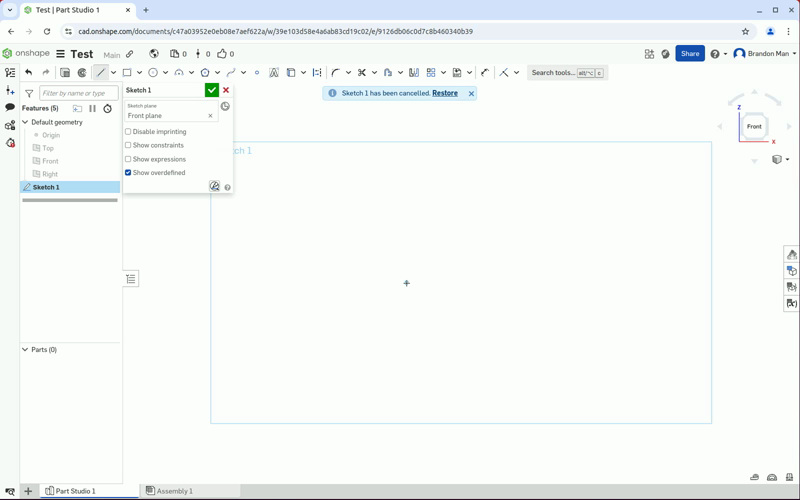
mouse_move(511, 282)
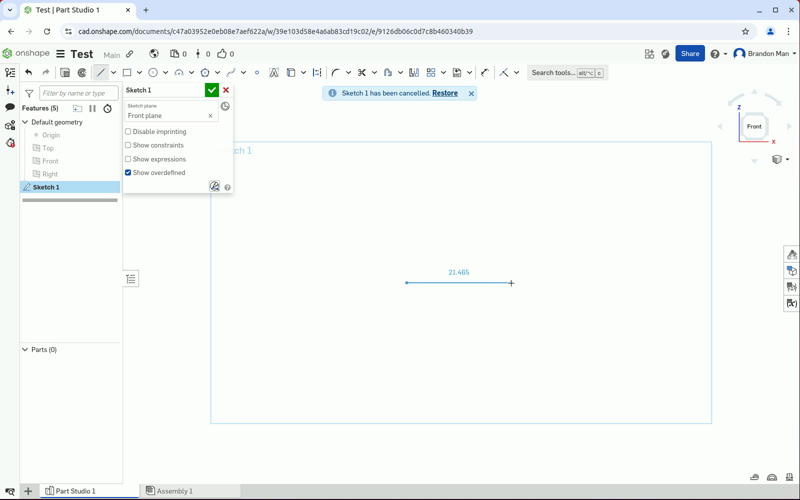
click(511, 282)
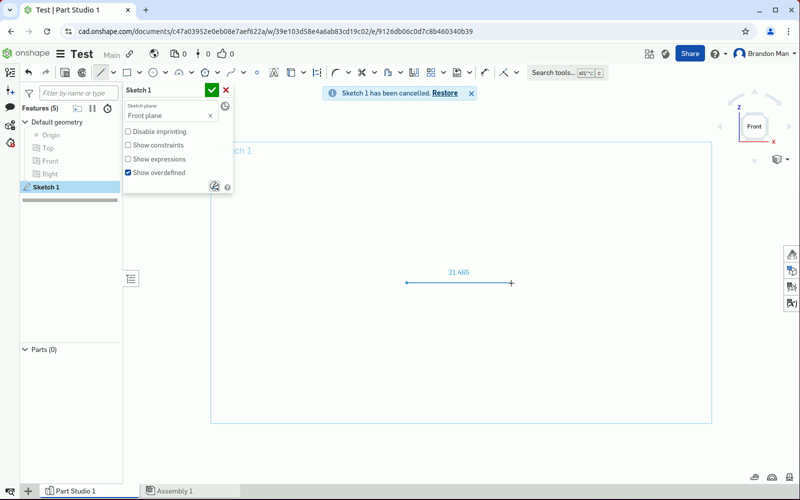
key_up(shift)
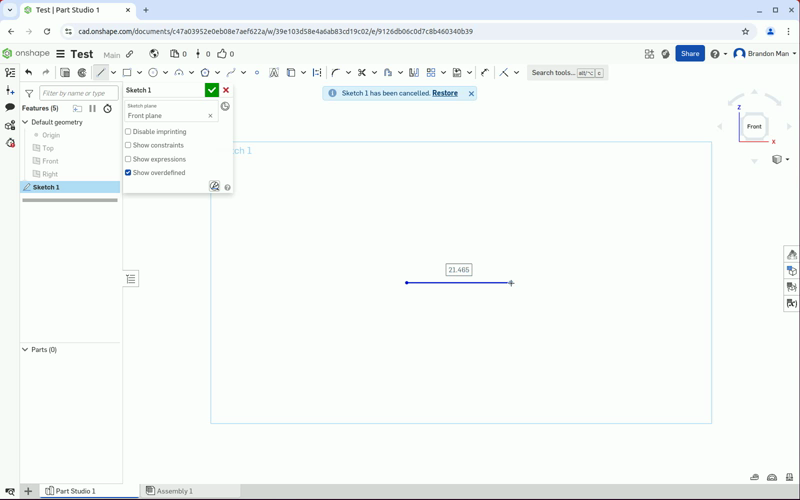
key_down(shift)
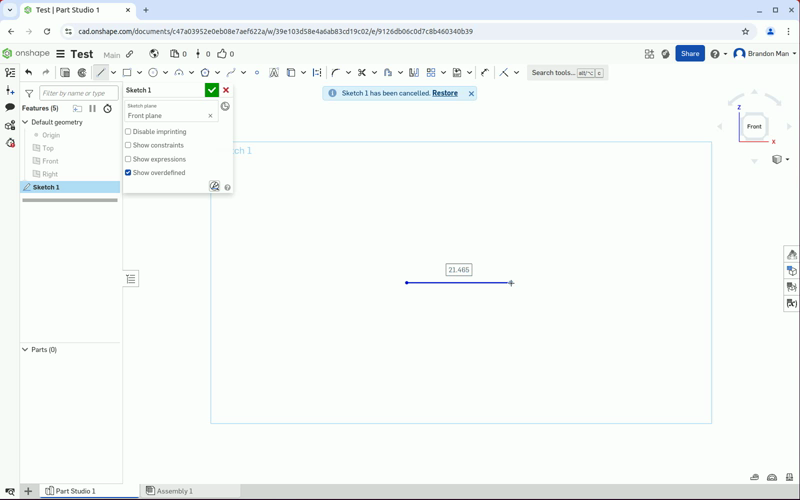
mouse_move(541, 282)
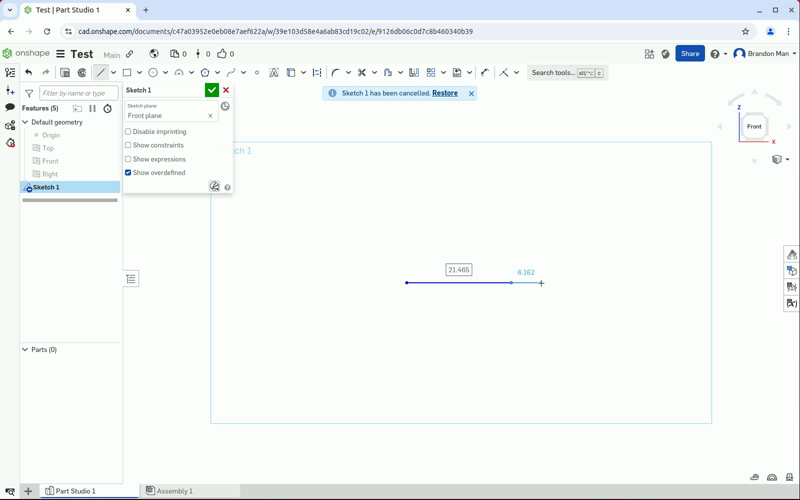
mouse_move(511, 271)
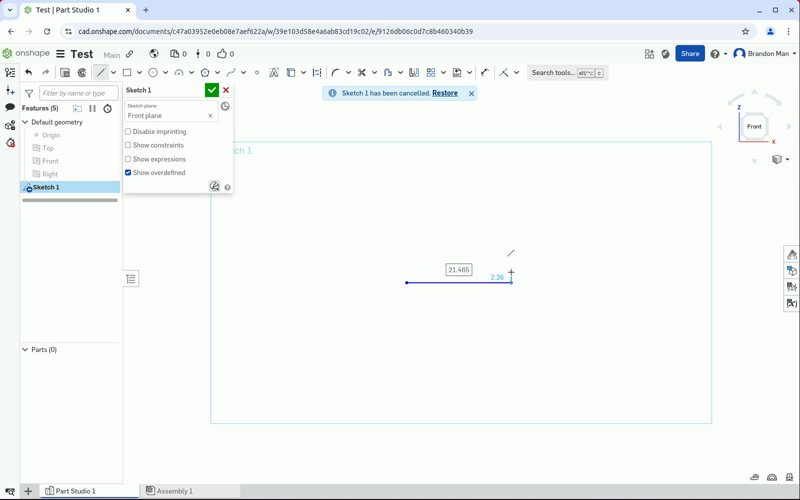
click(511, 271)
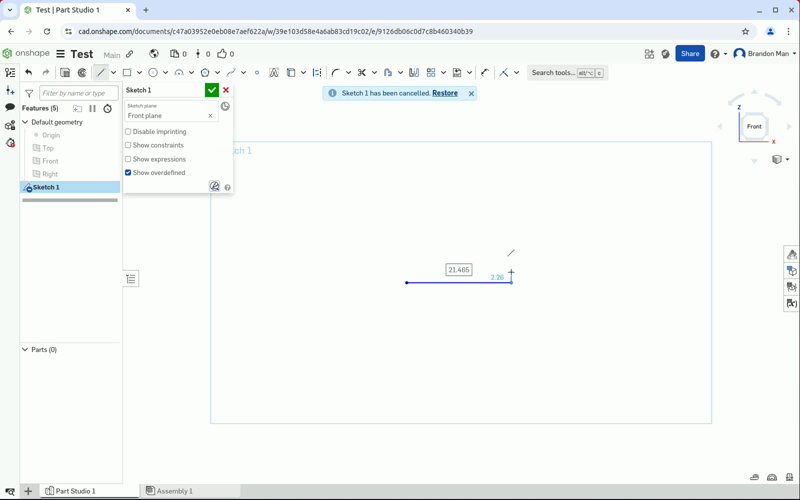
key_up(shift)
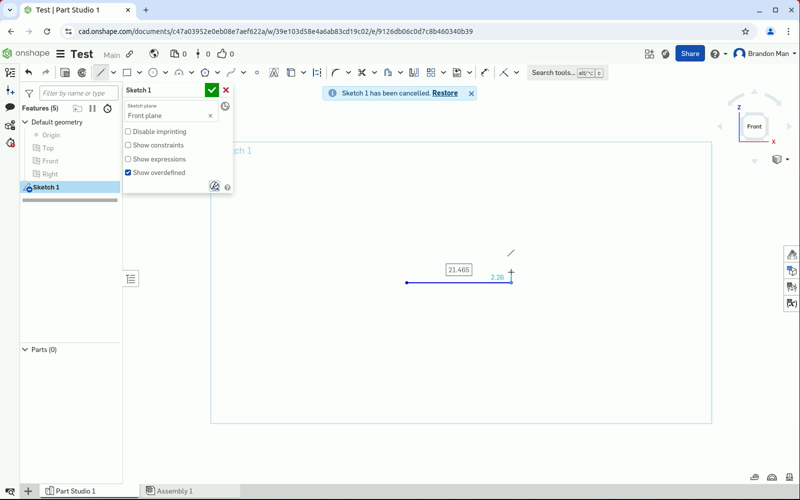
key_down(shift)
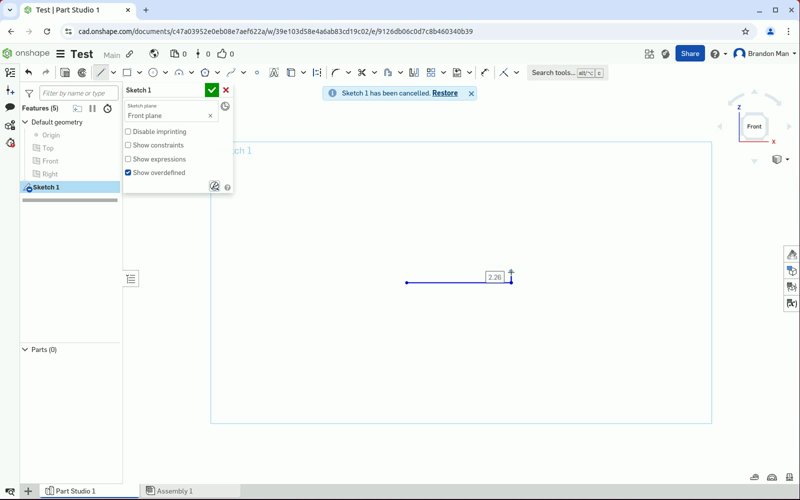
mouse_move(541, 271)
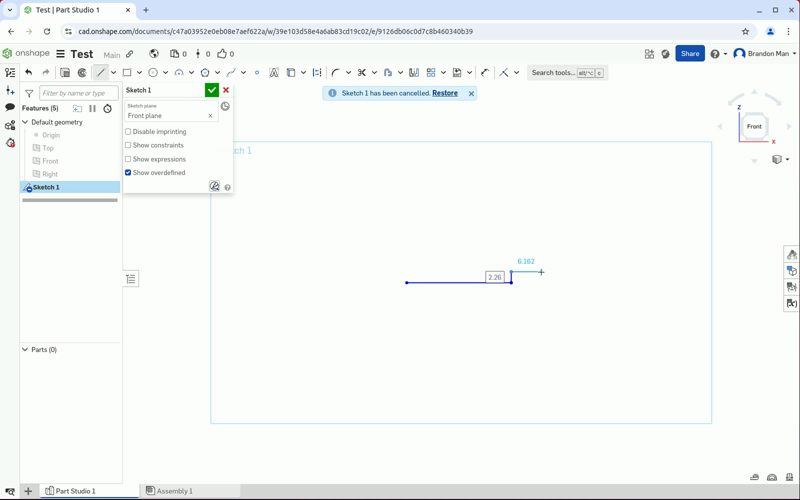
mouse_move(466, 271)
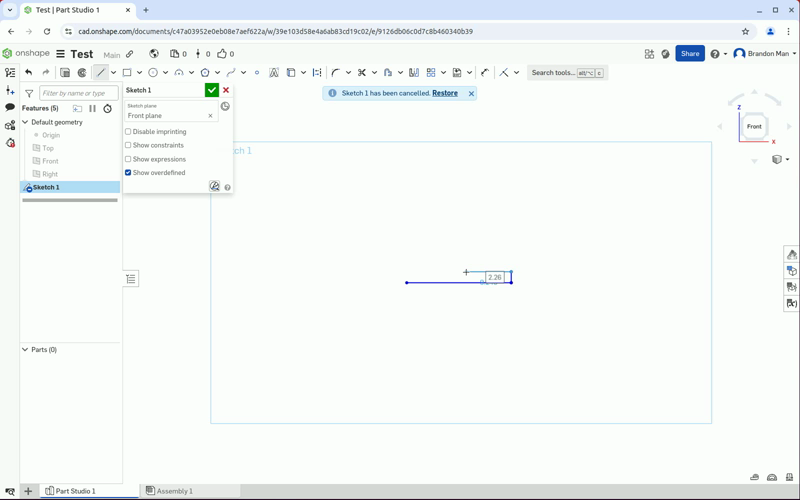
click(466, 271)
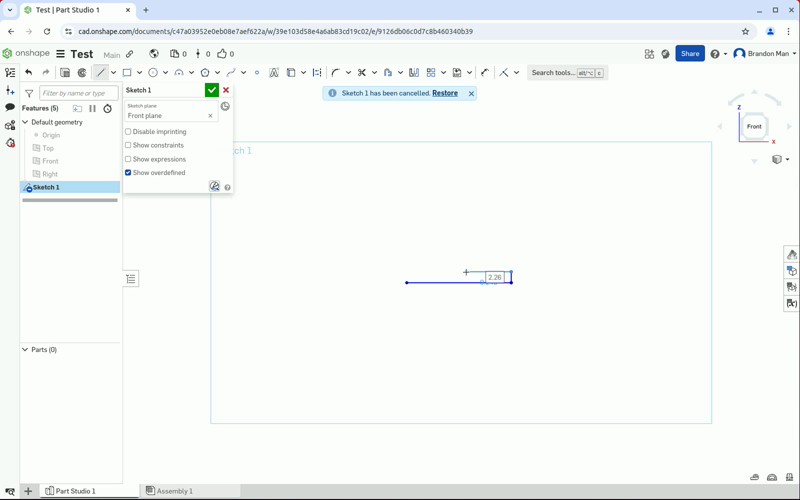
key_up(shift)
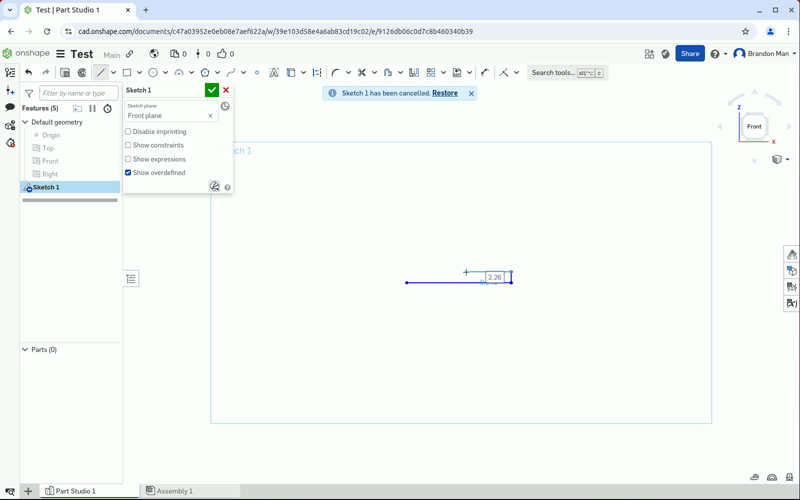
key_down(shift)
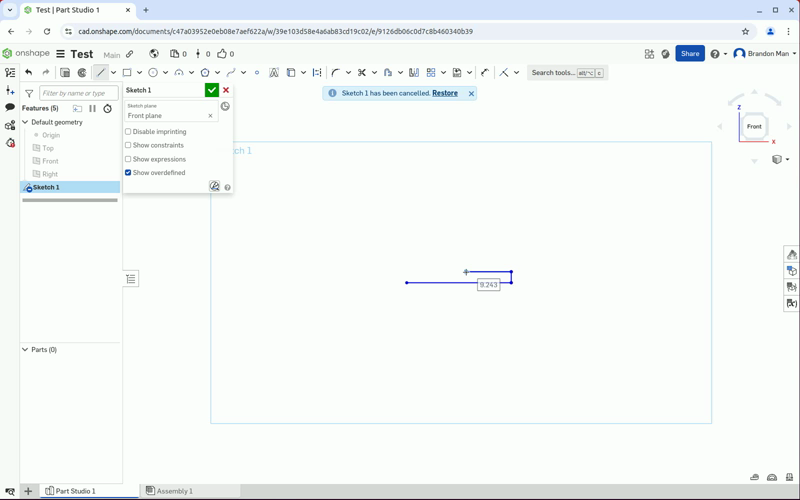
mouse_move(496, 271)
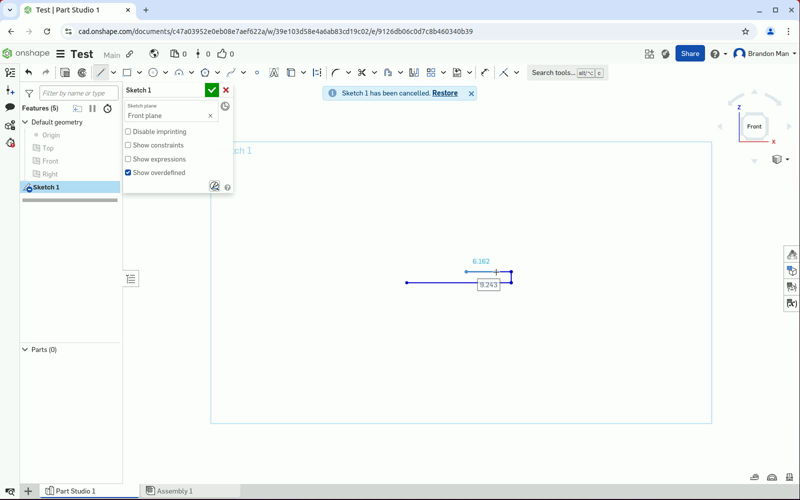
mouse_move(455, 271)
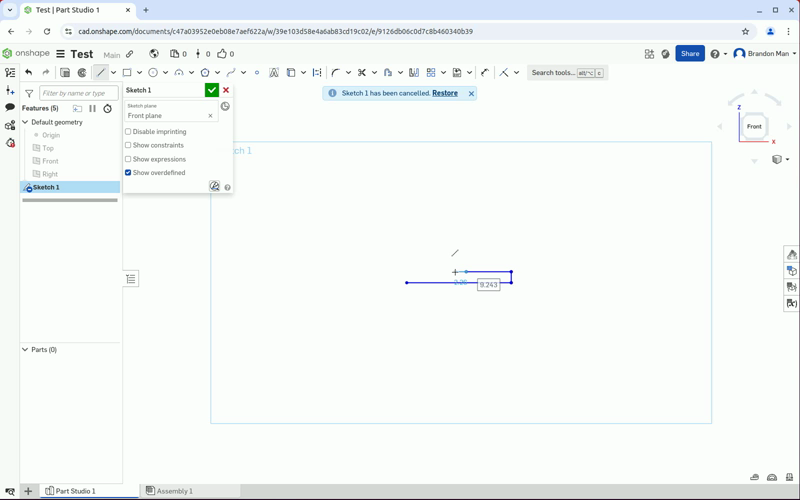
click(455, 271)
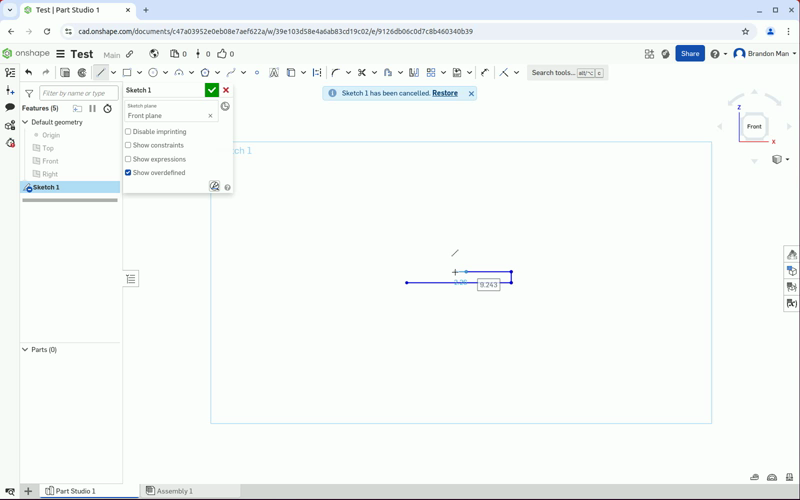
key_up(shift)
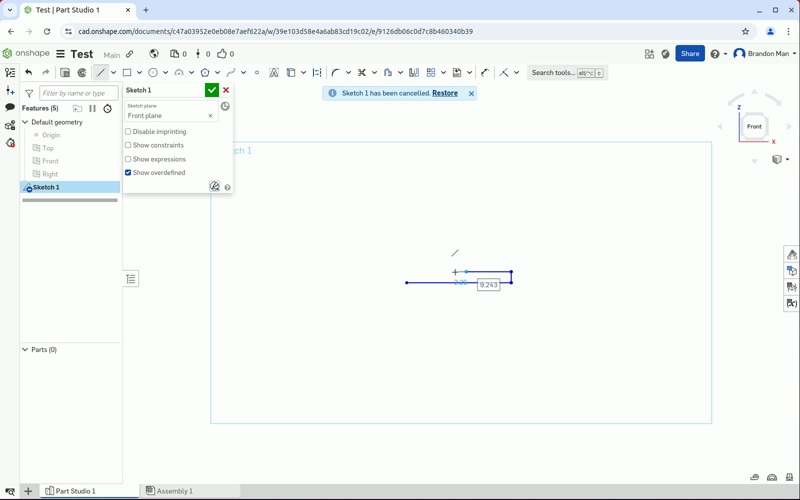
key_down(shift)
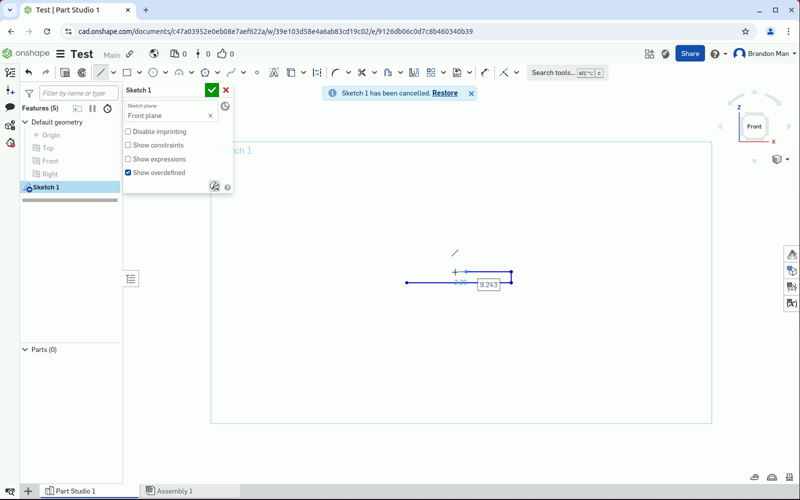
mouse_move(485, 271)
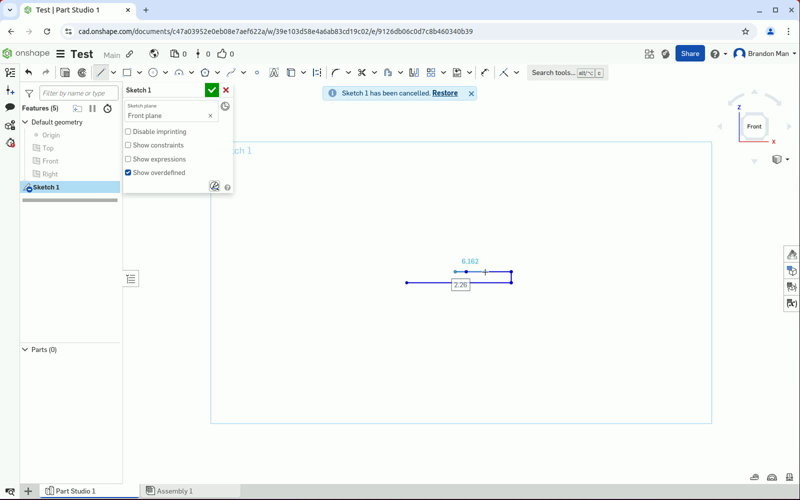
mouse_move(406, 271)
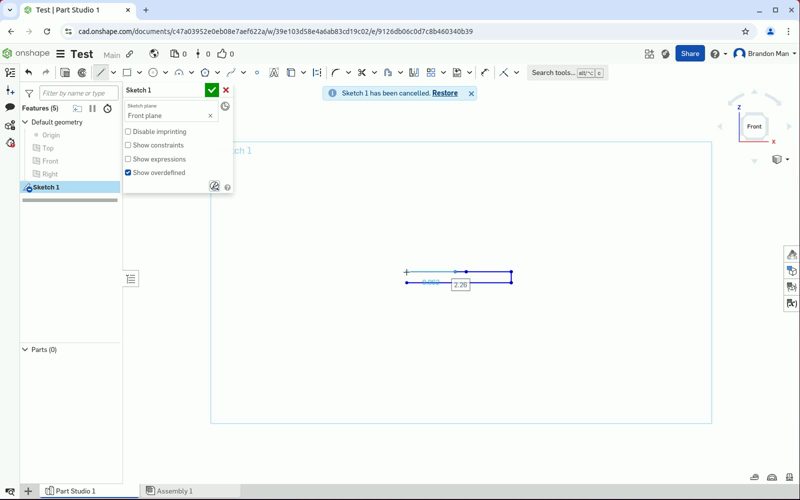
click(406, 271)
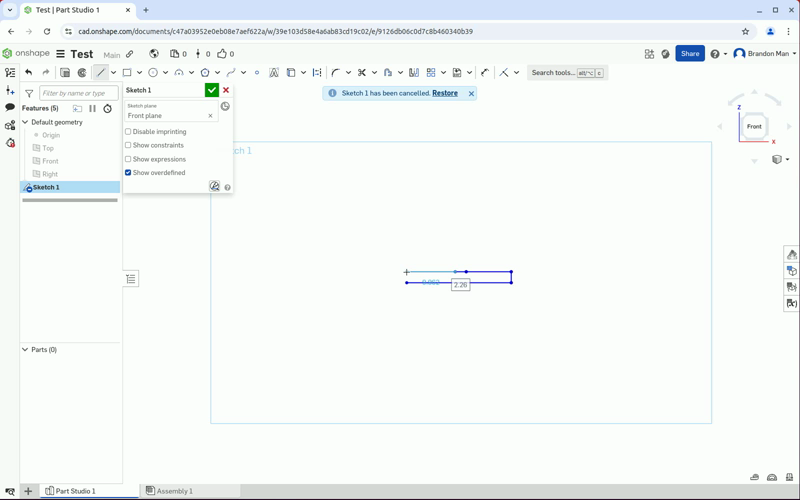
key_up(shift)
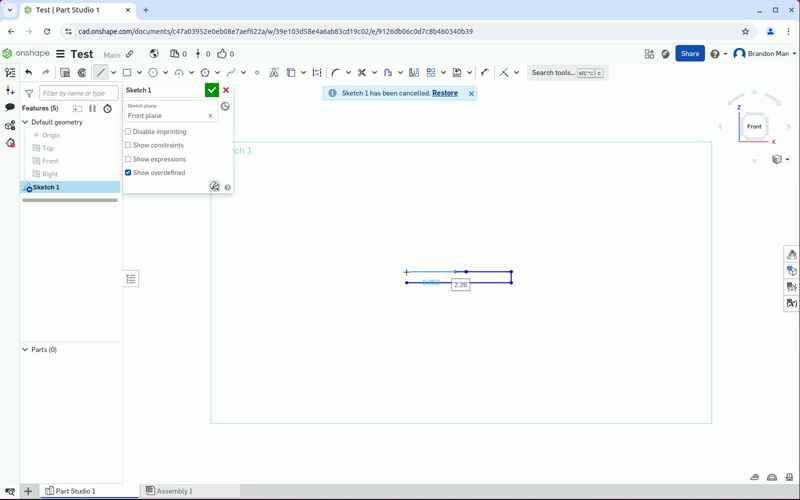
mouse_move(436, 271)
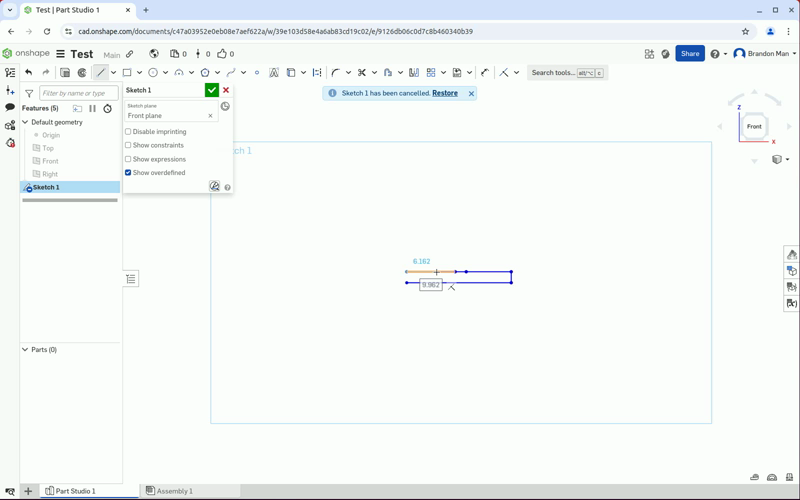
key_down(shift)
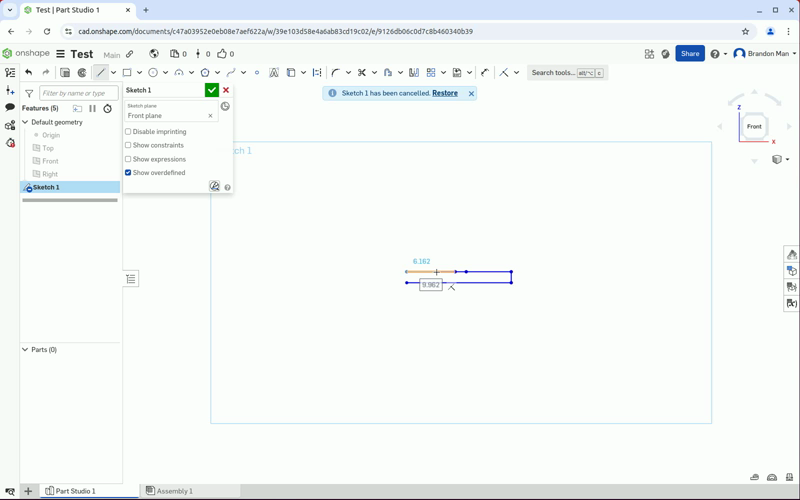
mouse_move(406, 282)
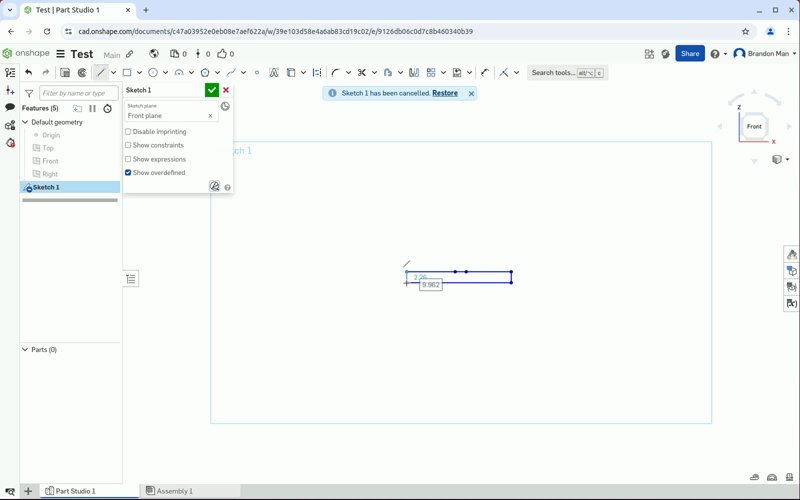
key_up(shift)
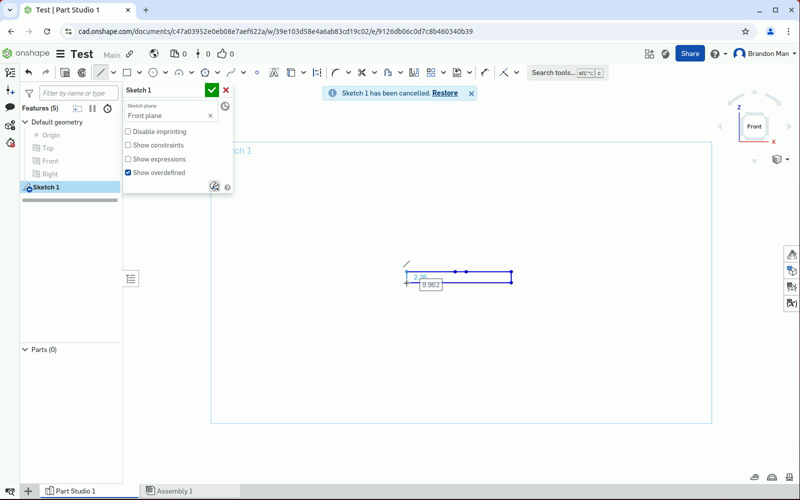
click(406, 282)
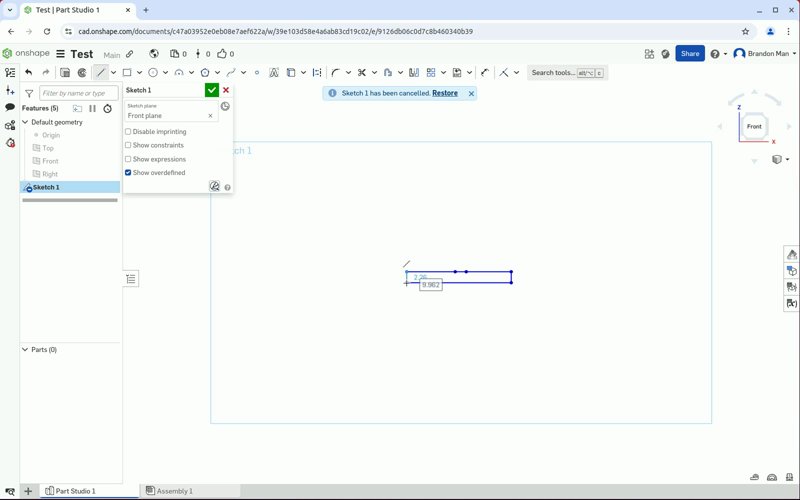
key(esc)
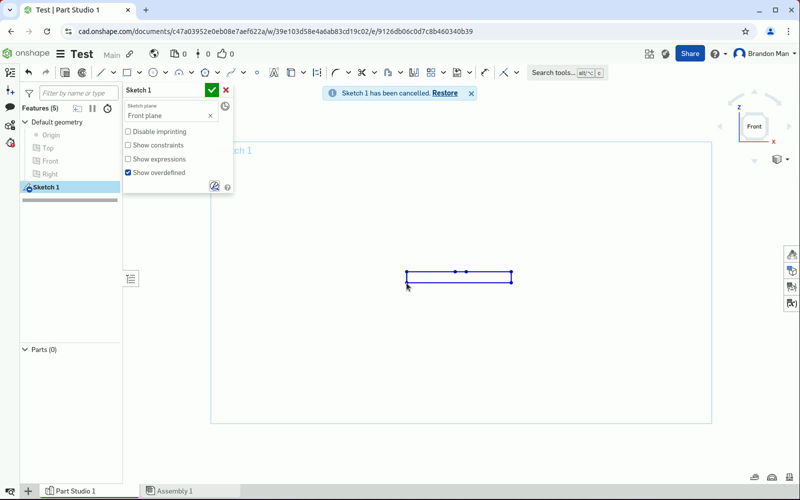
mouse_move(425, 280)
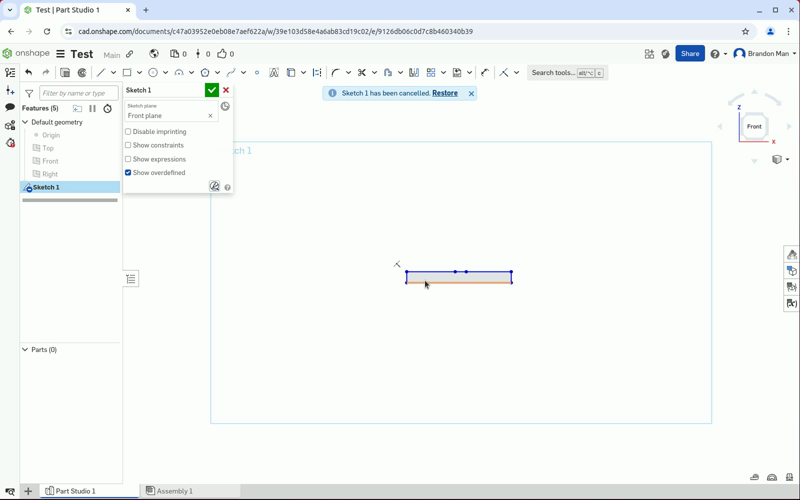
scroll(6)
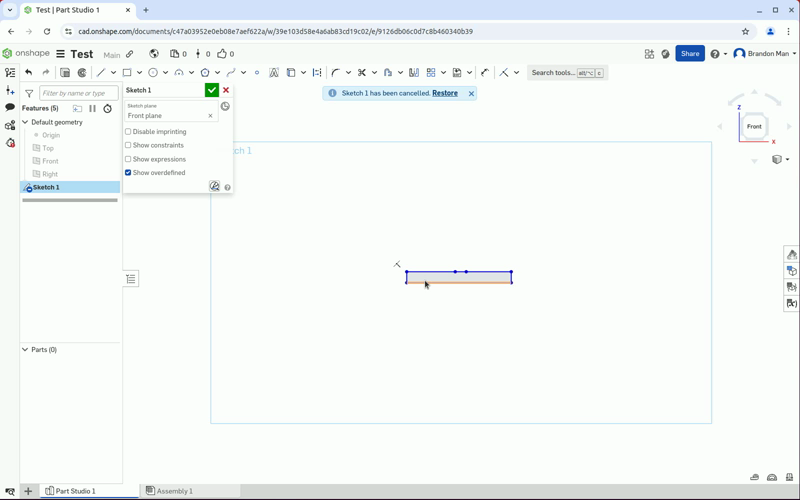
scroll(6)
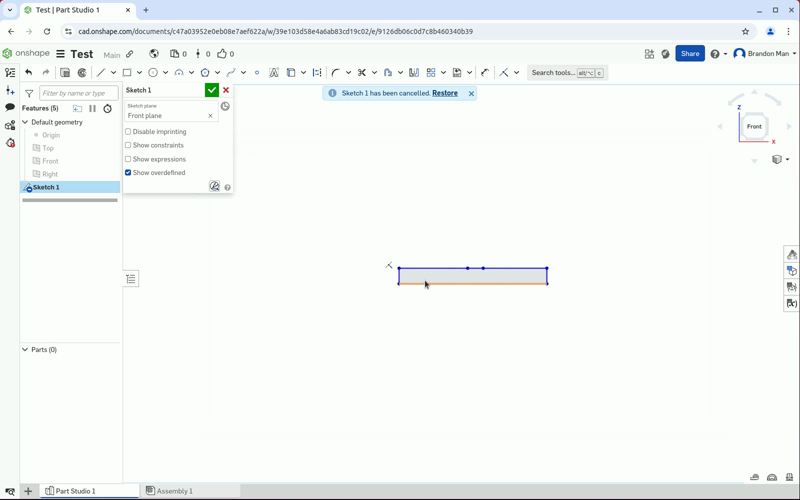
scroll(6)
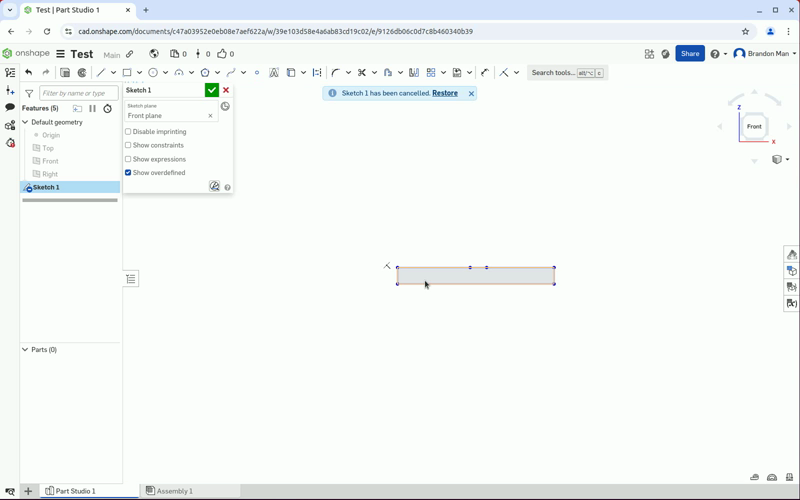
scroll(6)
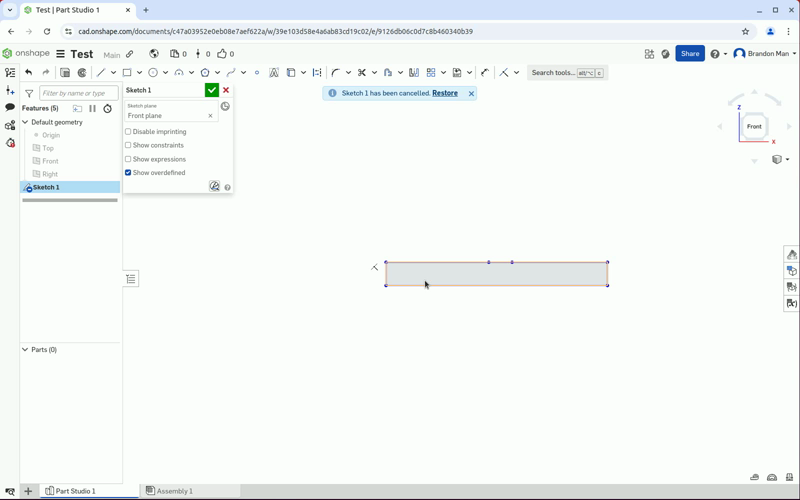
scroll(6)
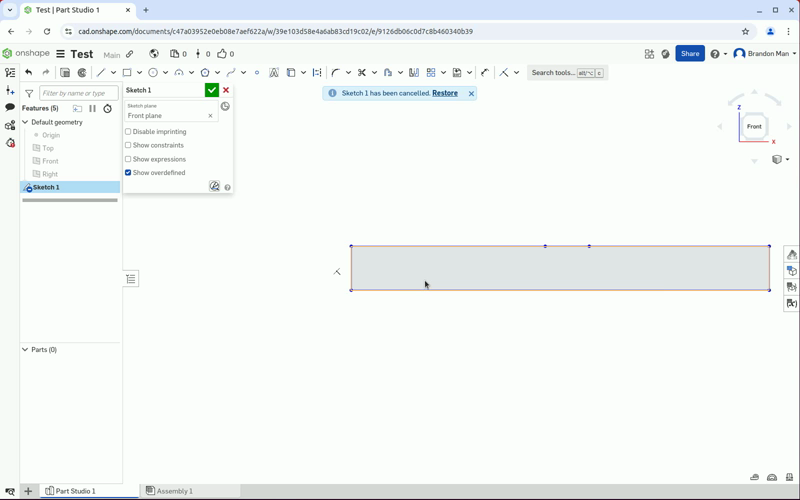
scroll(6)
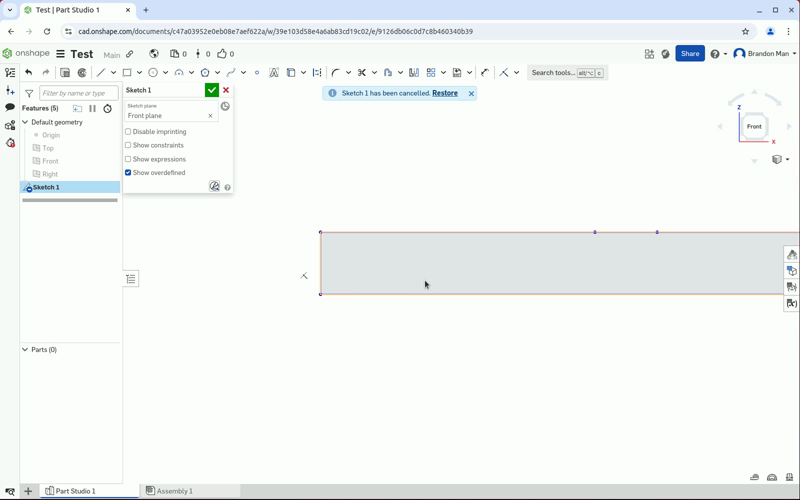
scroll(6)
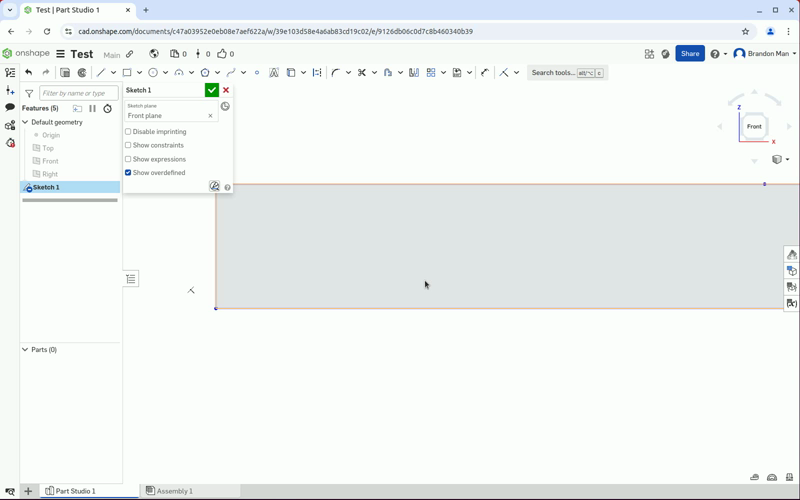
click(425, 280)
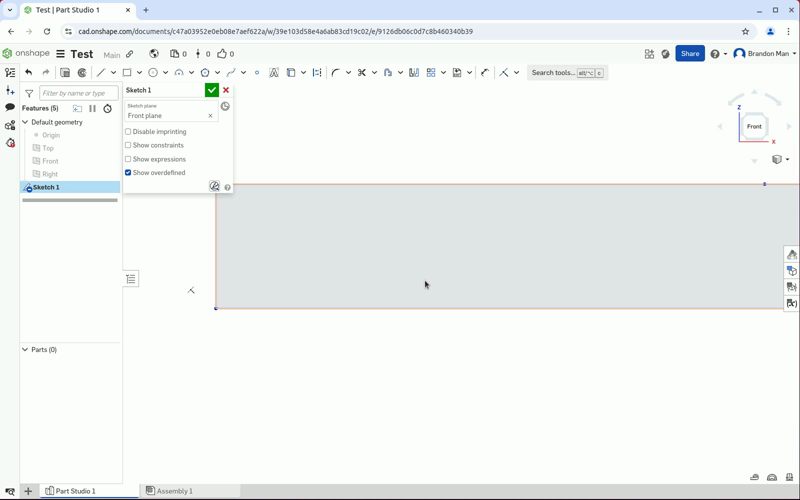
scroll(-6)
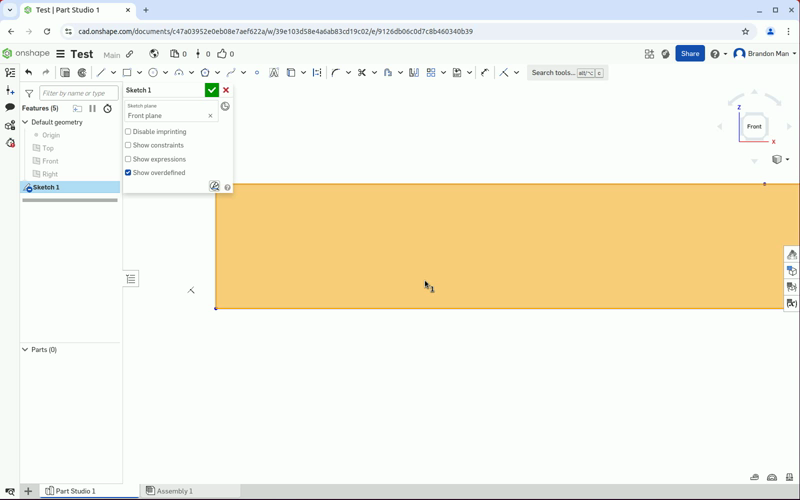
scroll(-6)
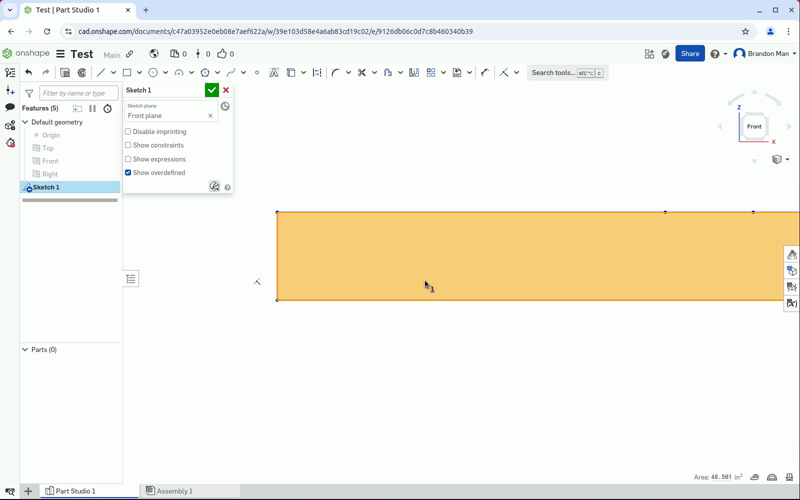
scroll(-6)
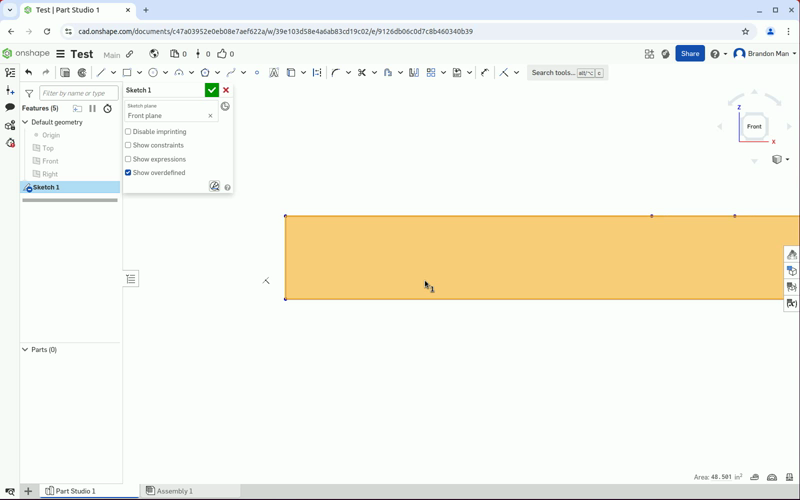
scroll(-6)
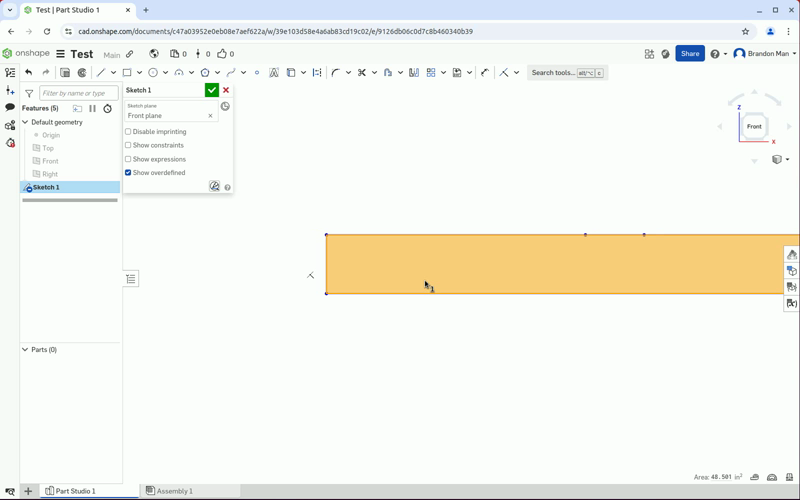
scroll(-6)
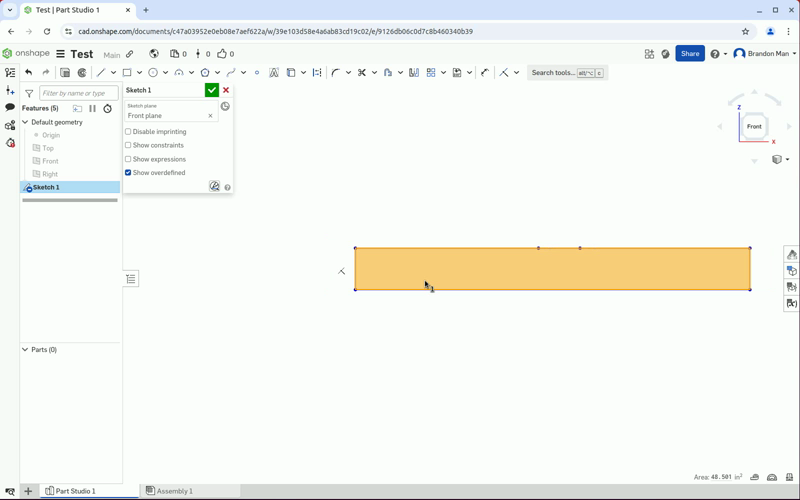
scroll(-6)
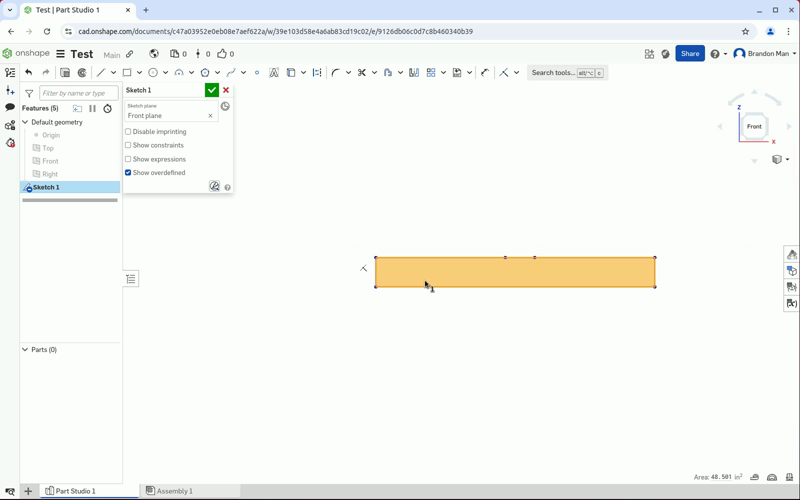
scroll(-6)
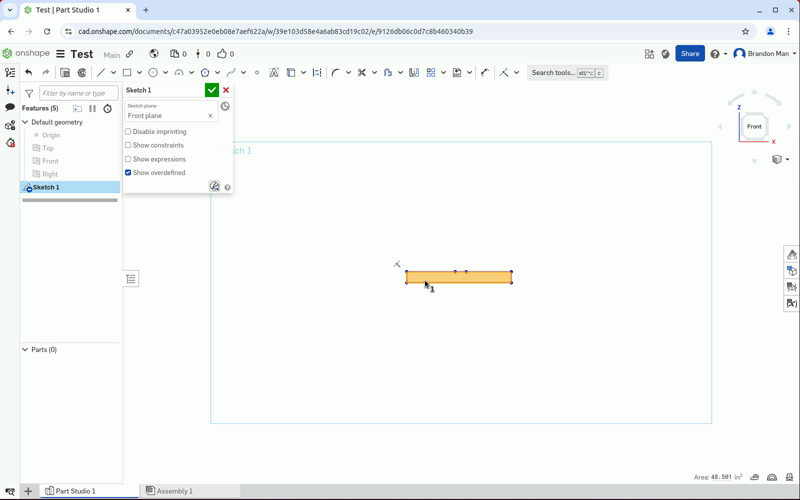
mouse_move(73, 352)
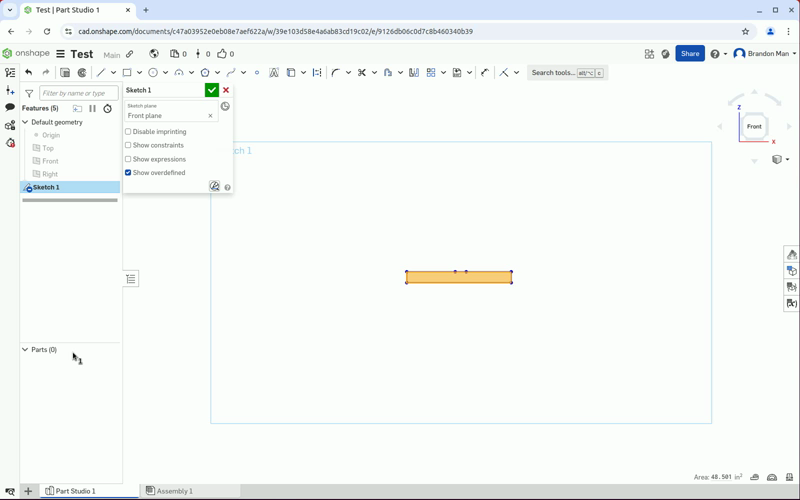
key(shift+y)
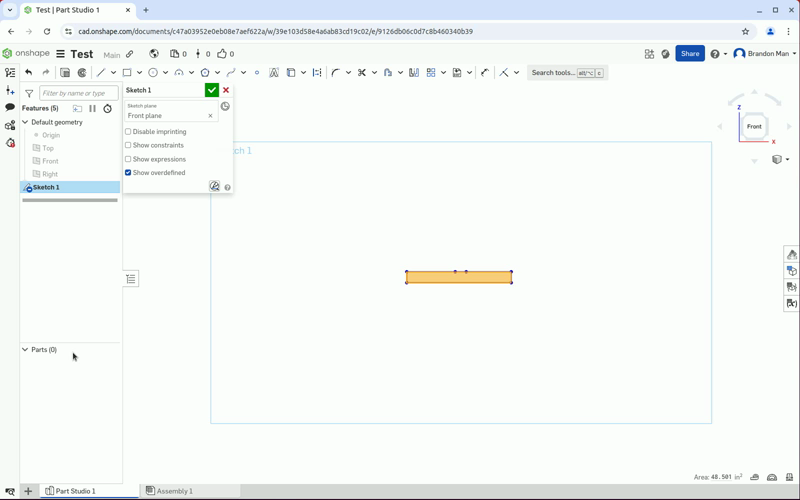
key(shift+e)
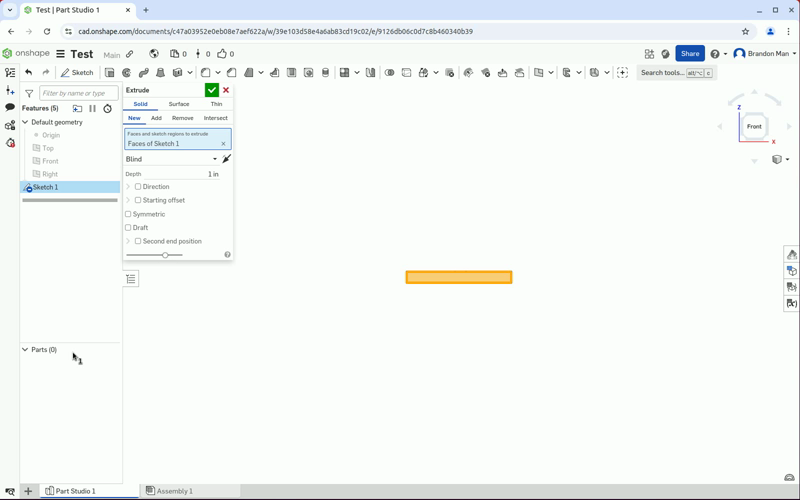
mouse_move(143, 106)
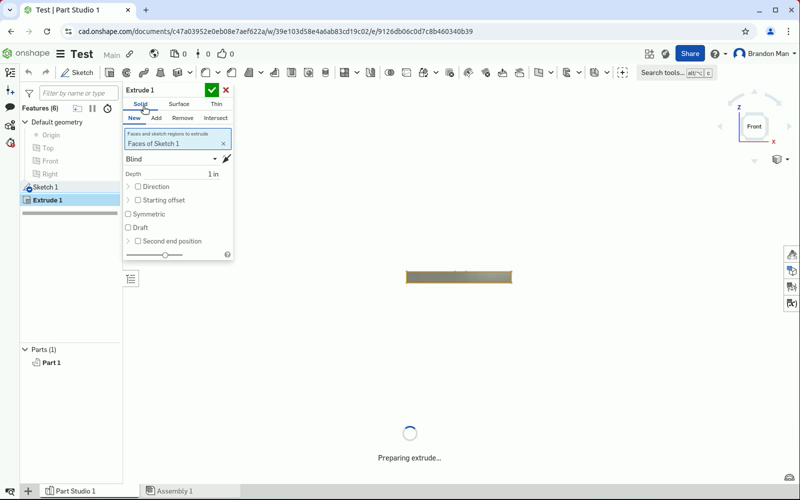
click(143, 106)
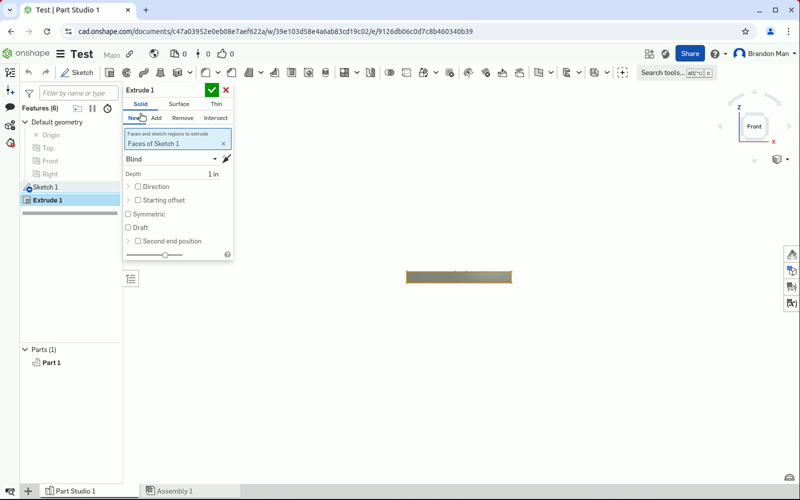
mouse_move(137, 120)
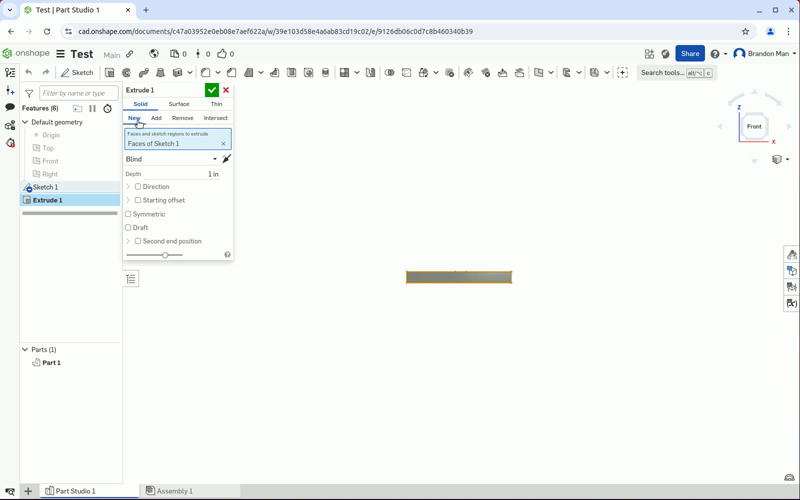
click(137, 120)
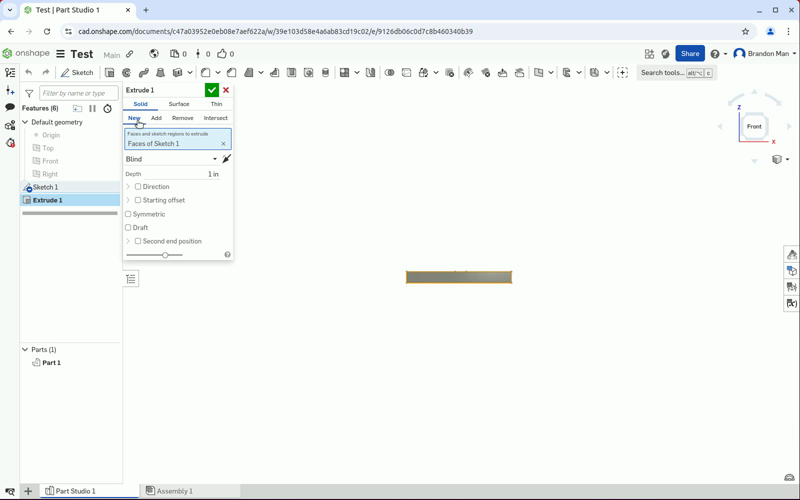
key(tab, 4)
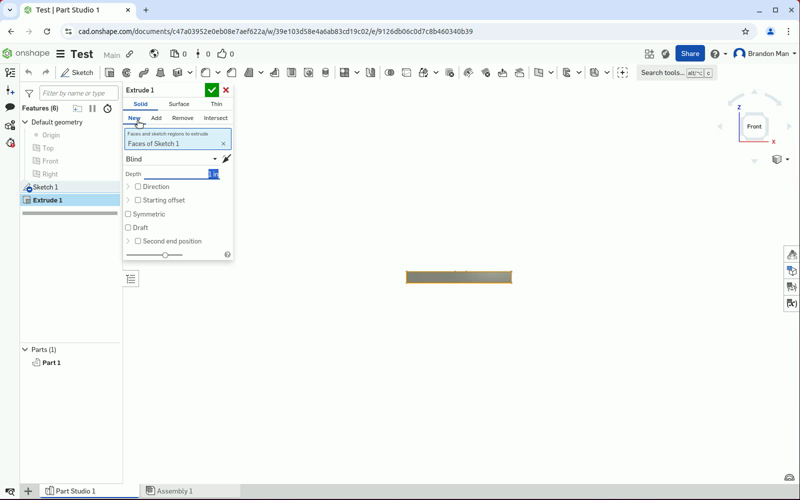
text(2.407)
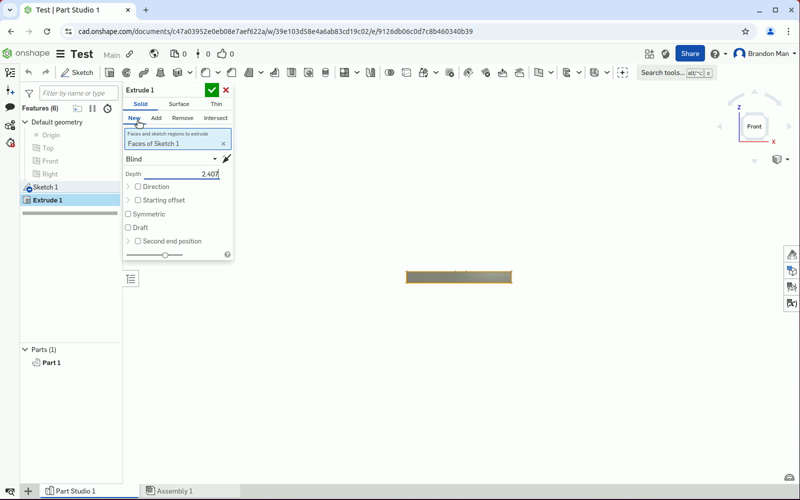
key(enter)
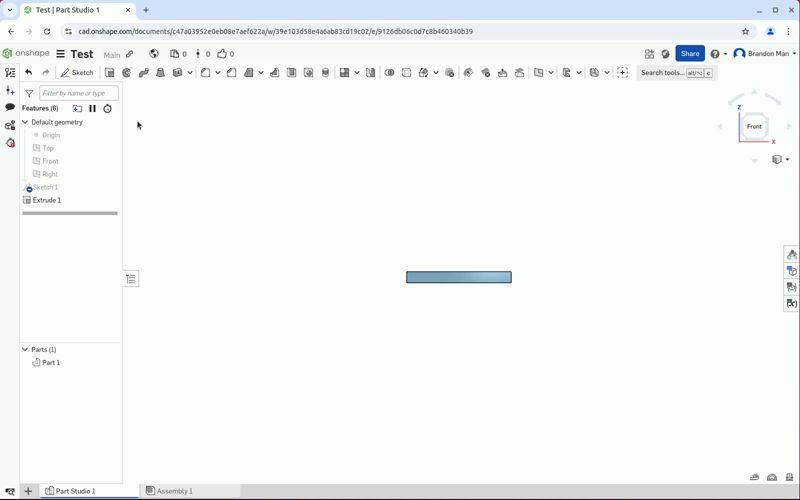
key(shift+h)
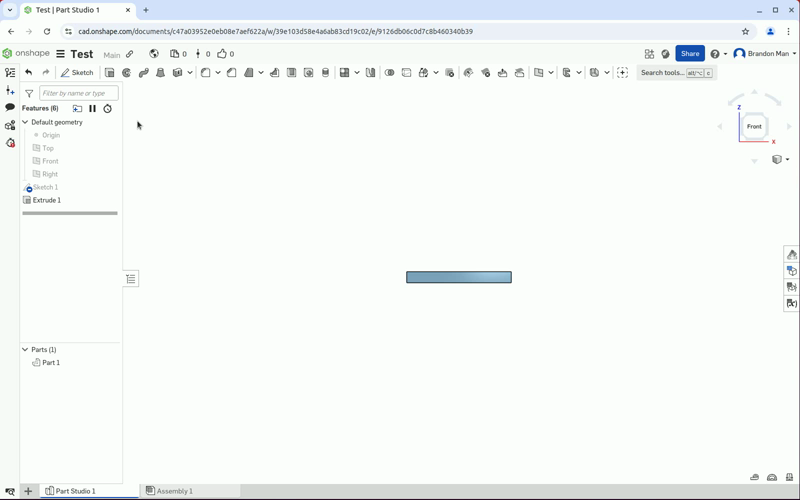
key(shift+h)
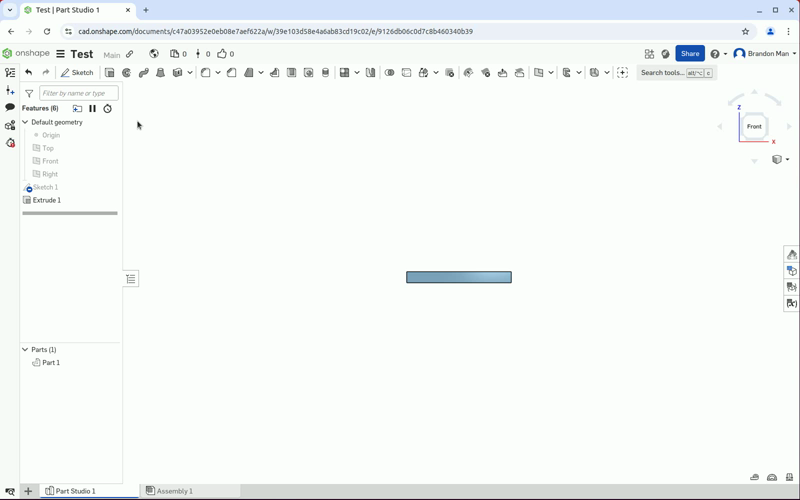
mouse_move(73, 189)
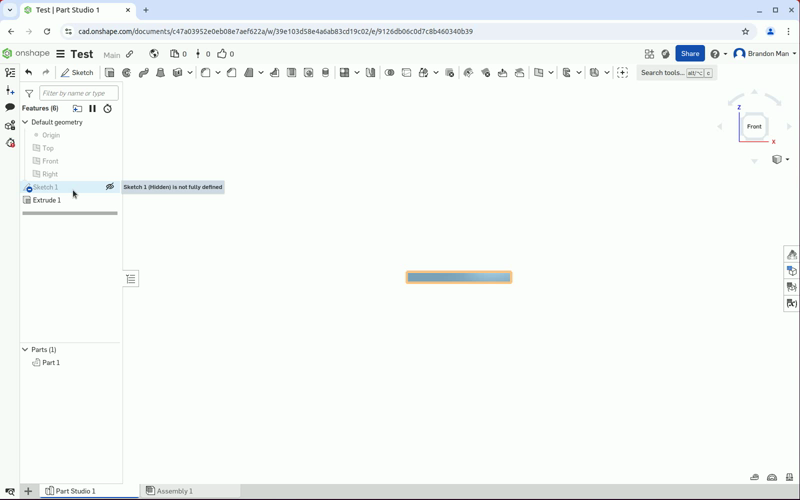
click(73, 189)
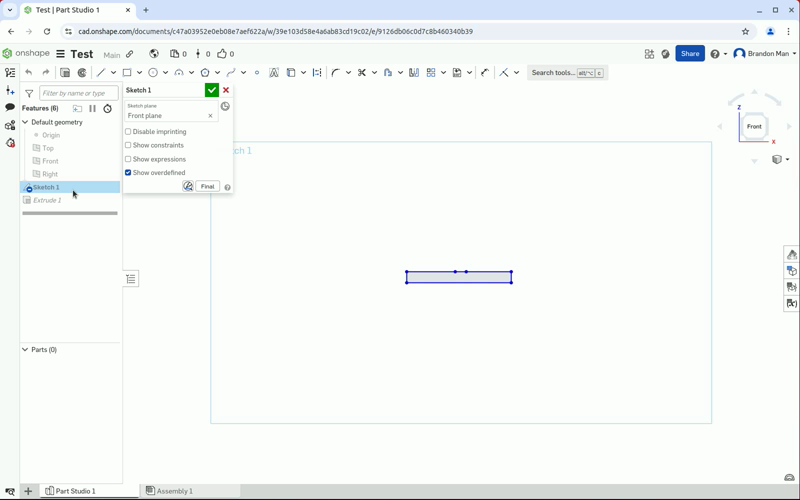
mouse_move(229, 92)
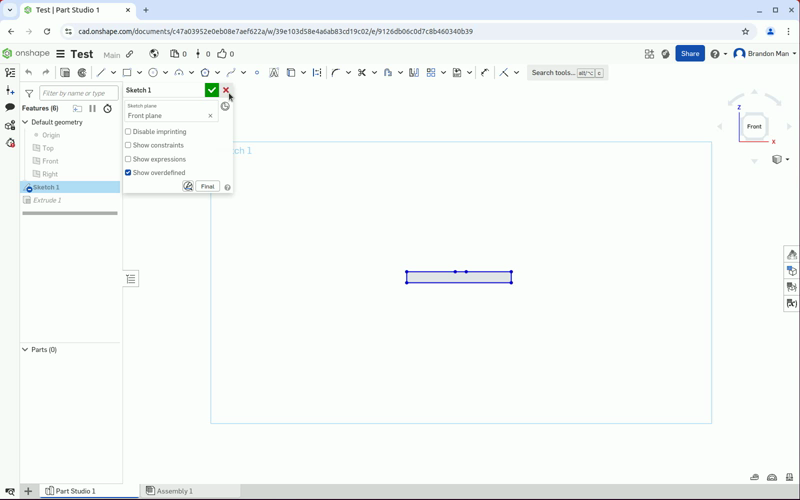
click(229, 92)
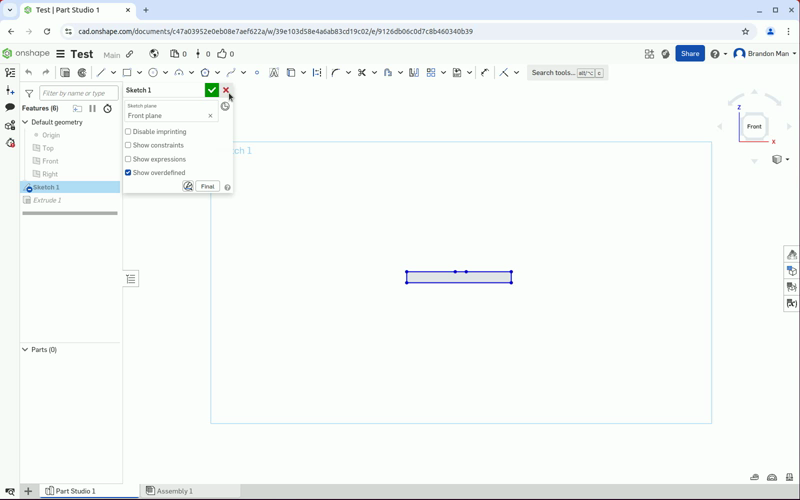
key(shift+s)
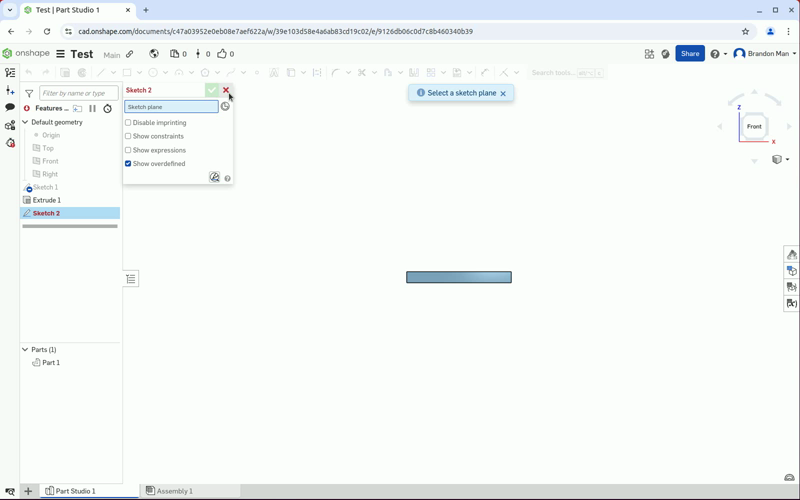
mouse_move(73, 163)
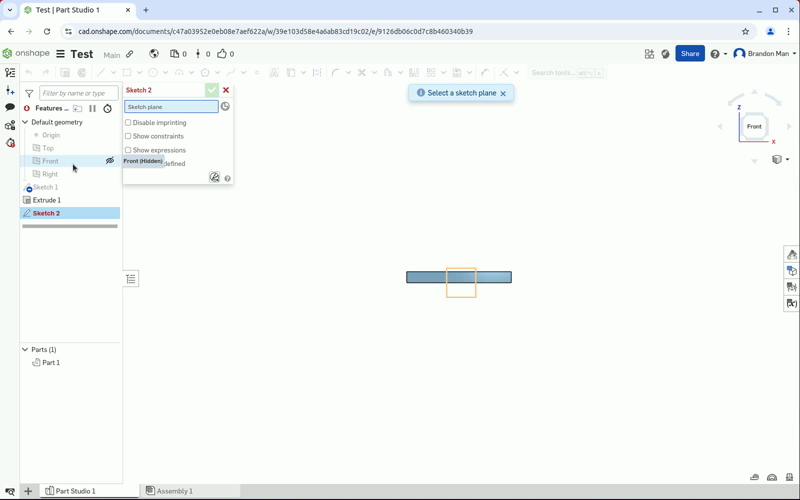
click(73, 163)
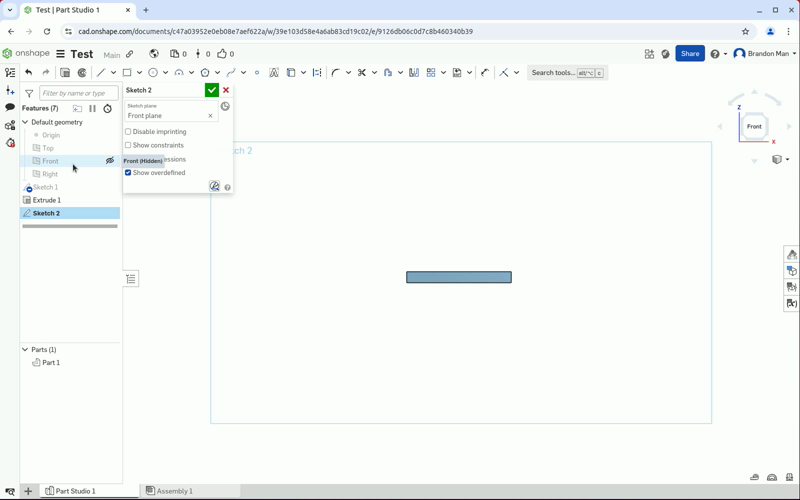
mouse_move(73, 352)
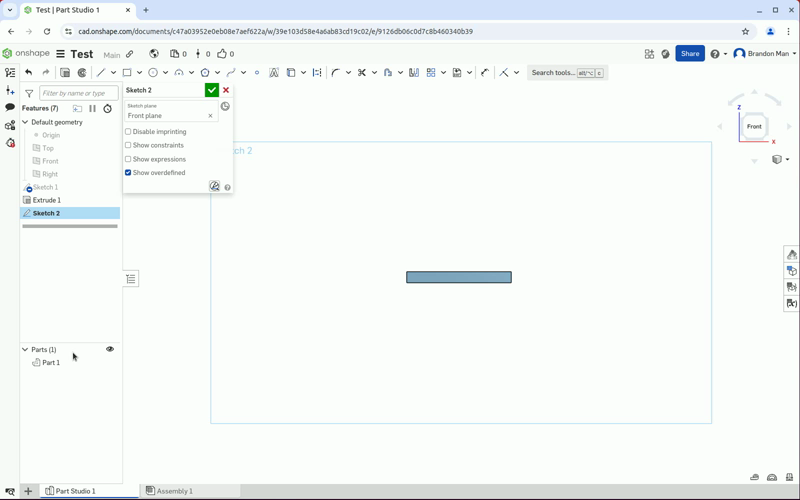
key(y)
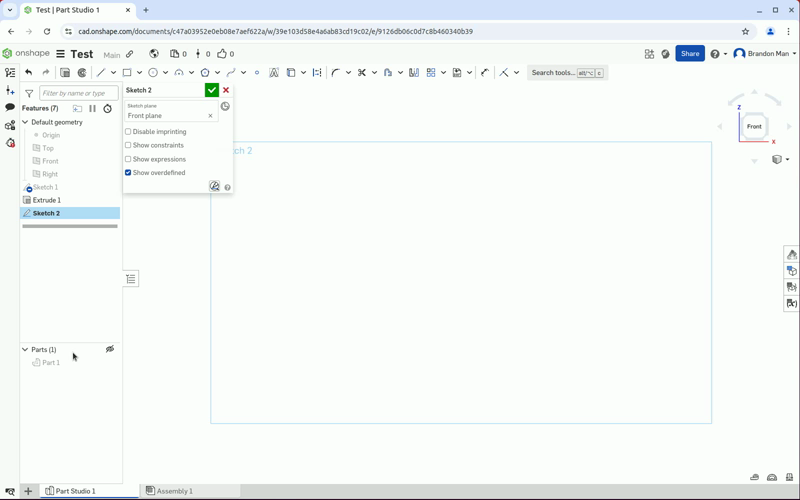
key(l)
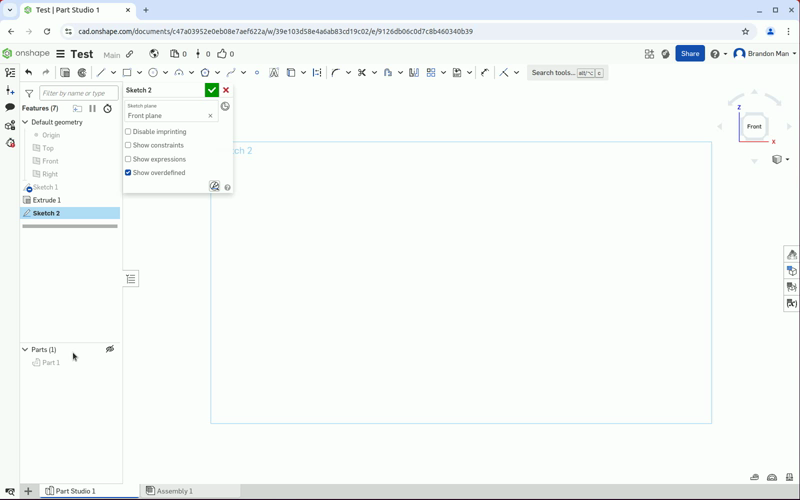
key_down(shift)
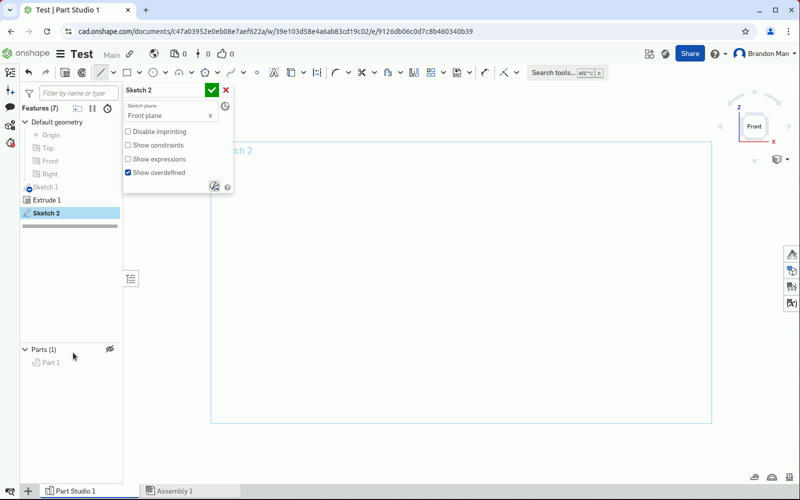
mouse_move(454, 272)
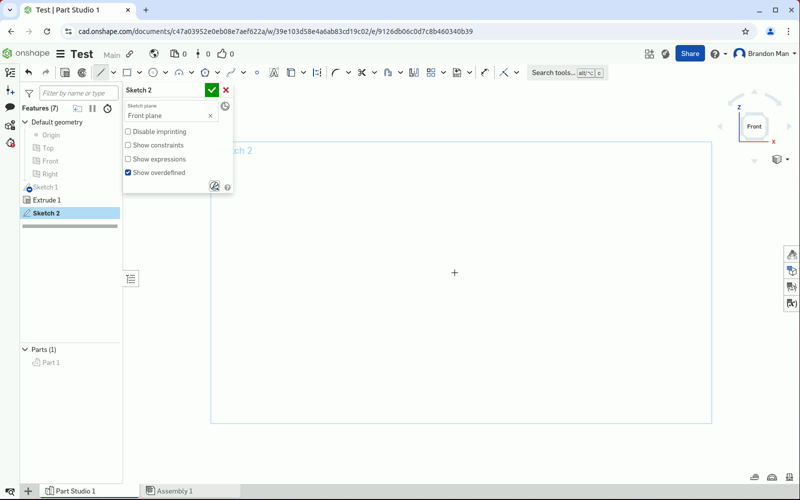
click(454, 272)
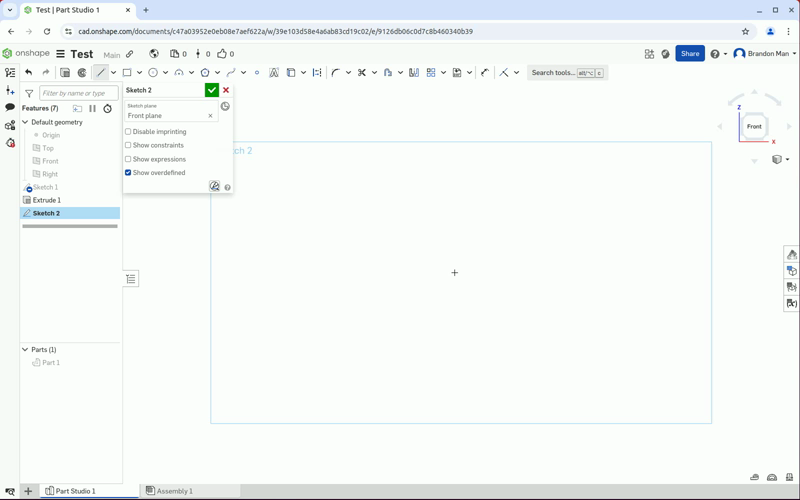
key_up(shift)
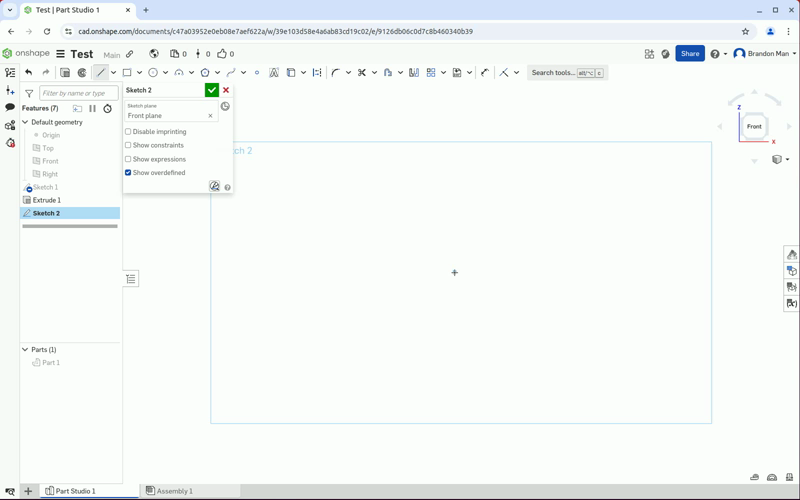
key_down(shift)
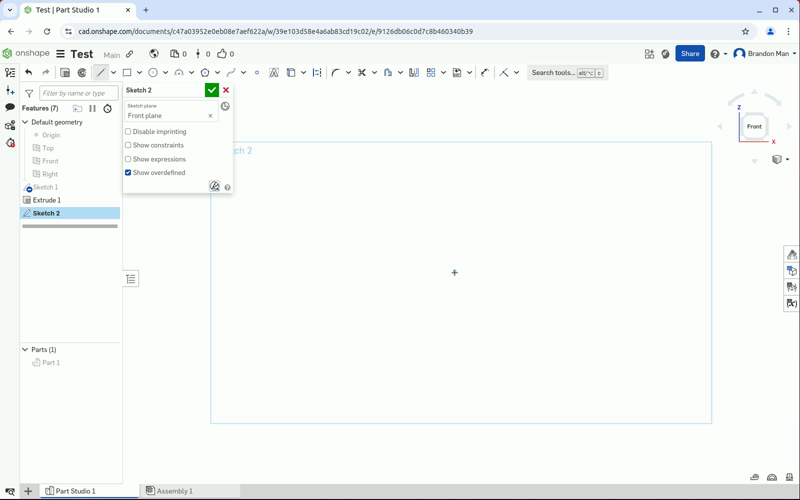
mouse_move(484, 272)
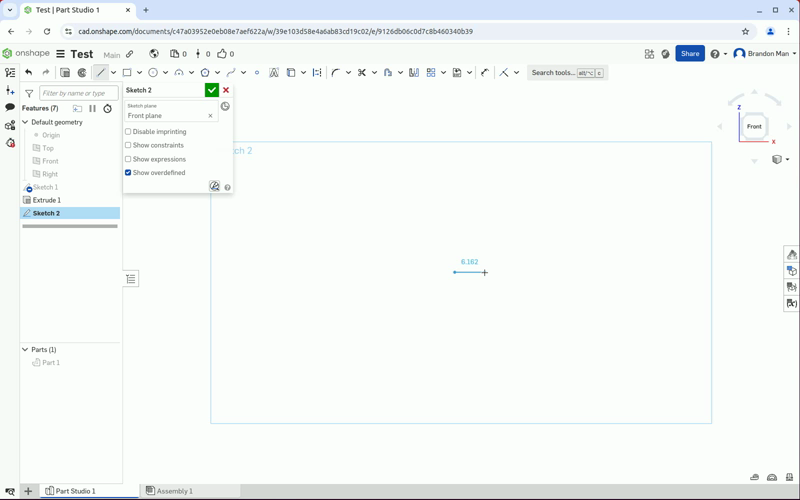
mouse_move(465, 272)
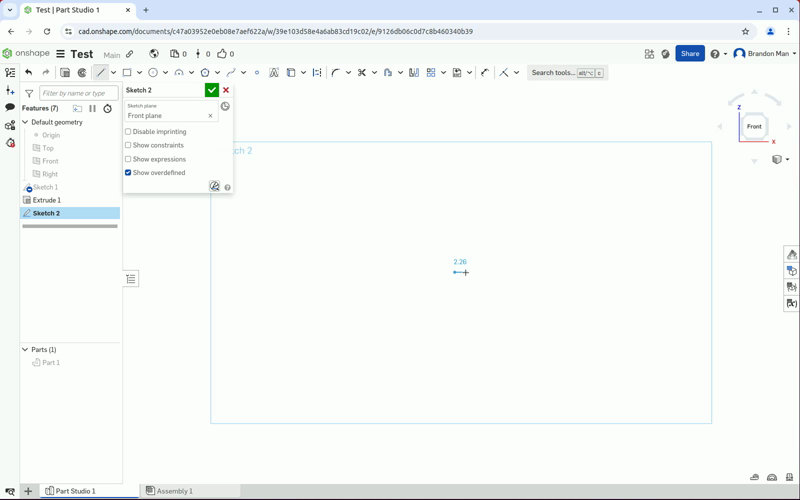
click(465, 272)
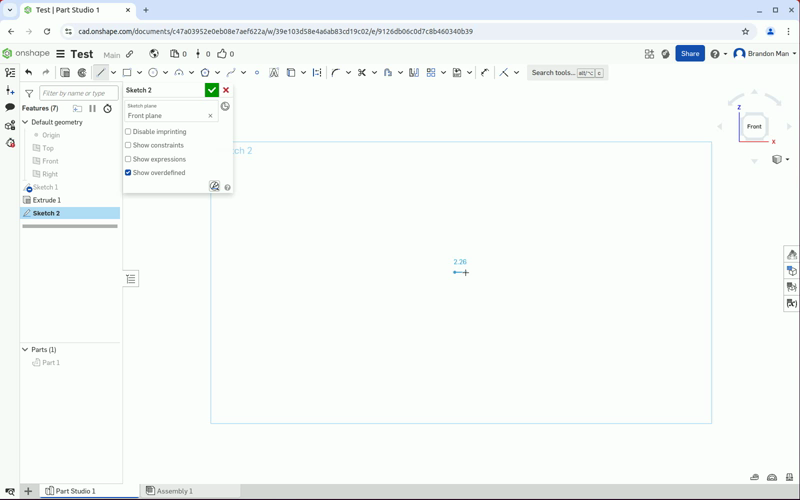
key_up(shift)
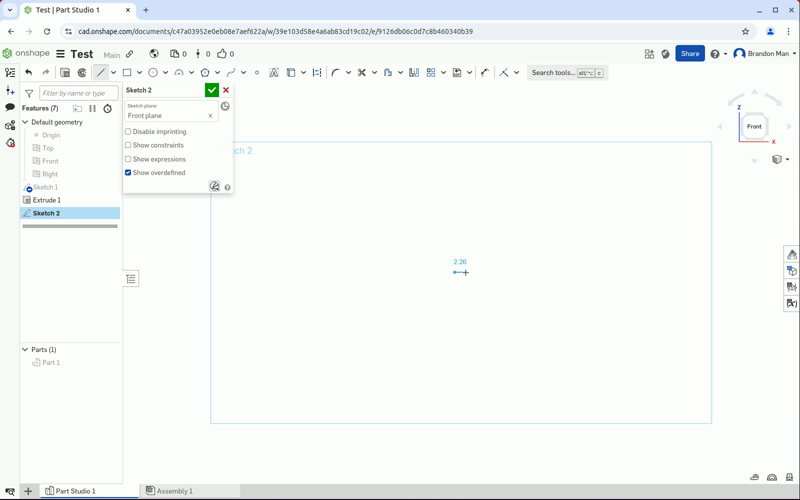
key_down(shift)
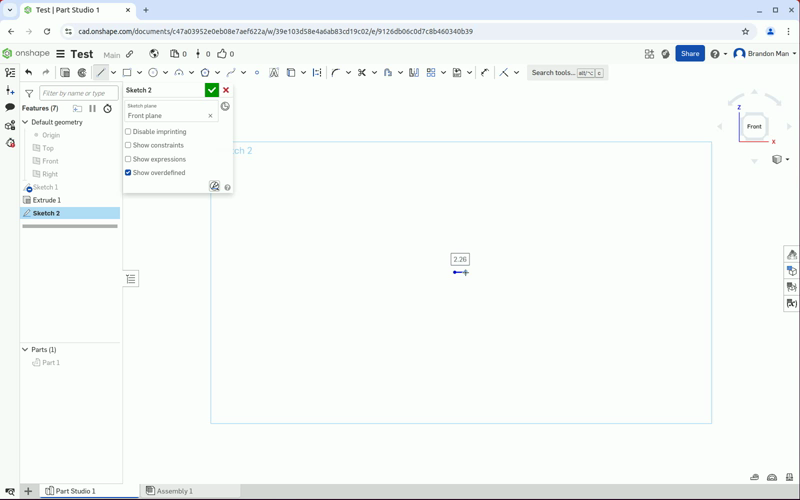
mouse_move(465, 170)
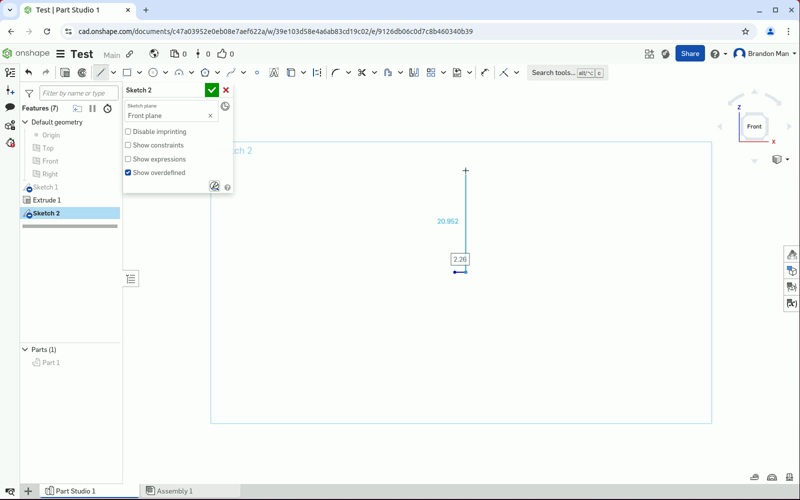
click(465, 170)
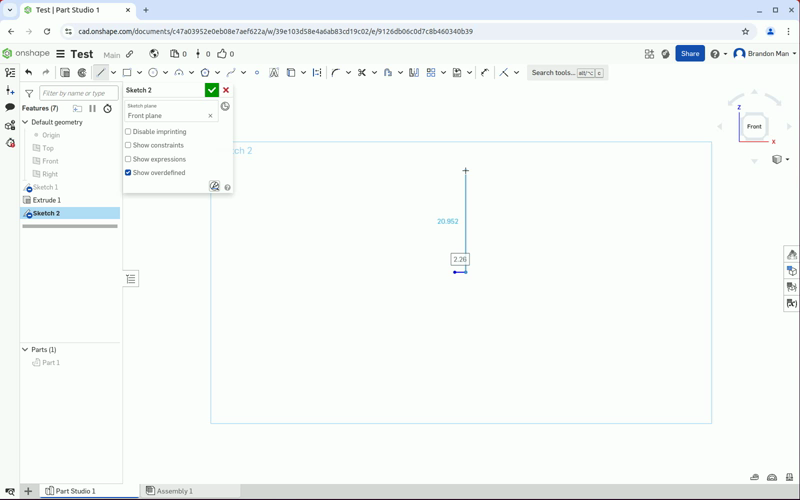
key_up(shift)
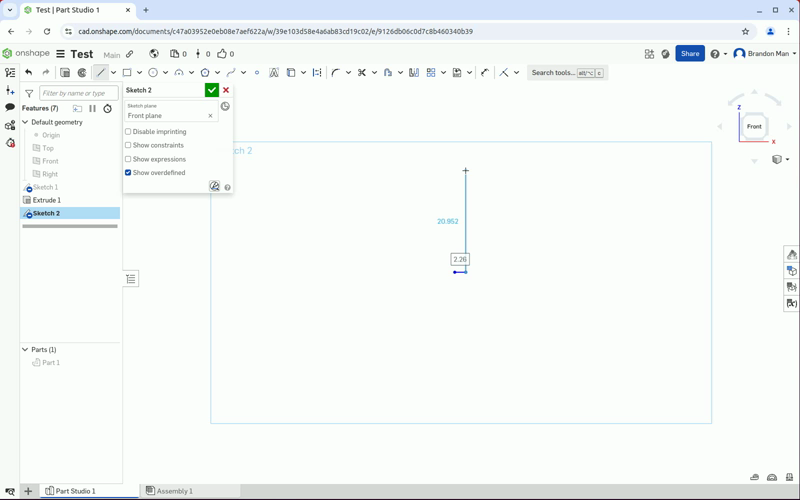
key_down(shift)
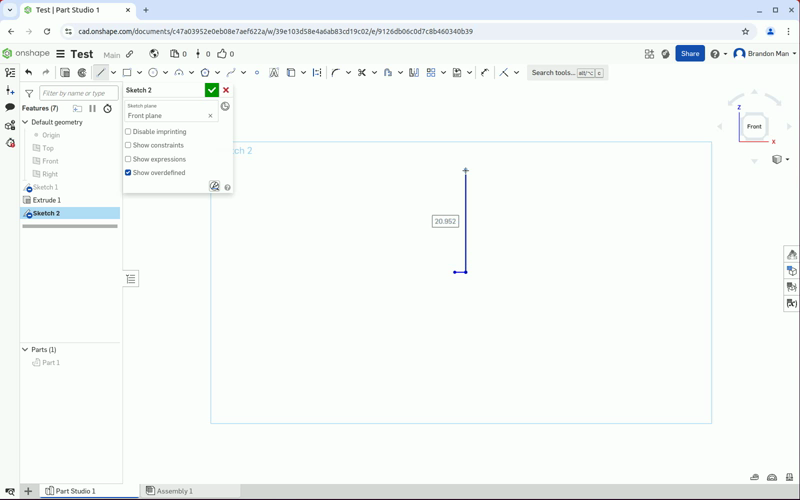
mouse_move(495, 170)
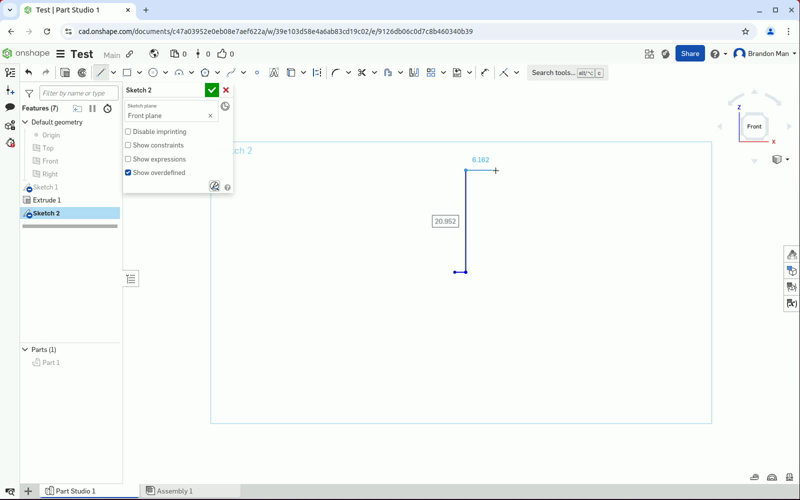
mouse_move(454, 170)
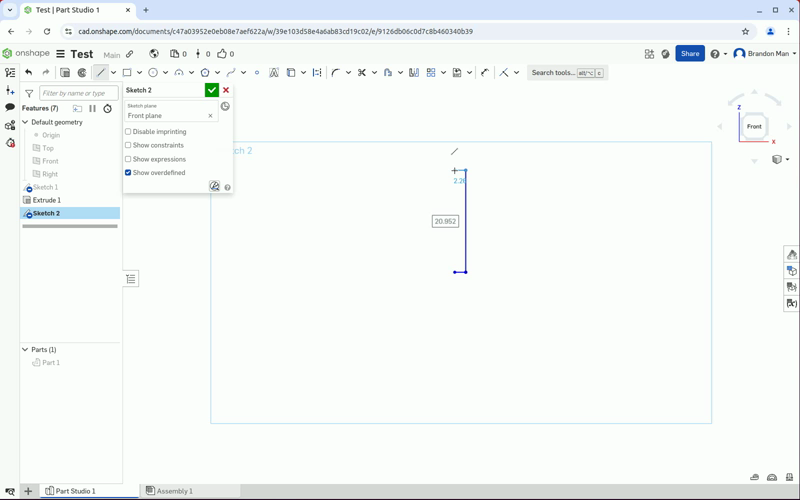
click(454, 170)
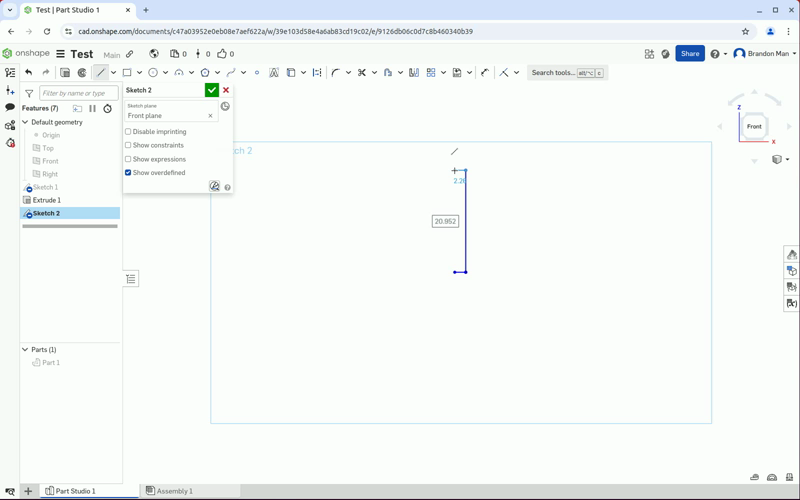
key_up(shift)
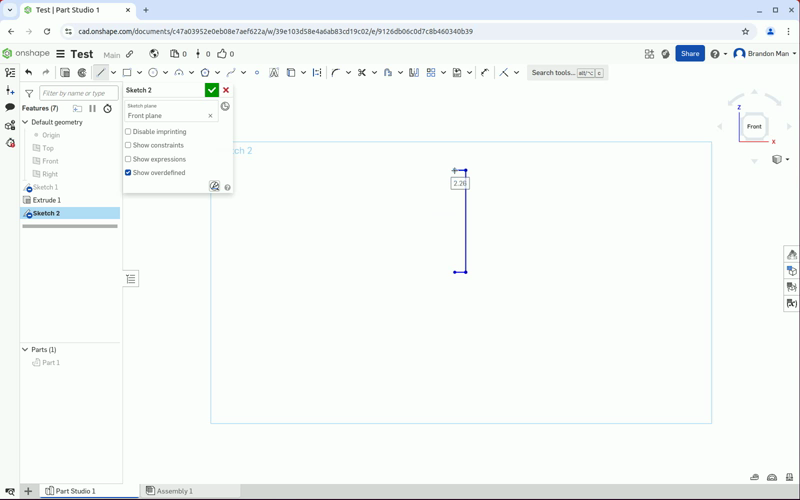
key_down(shift)
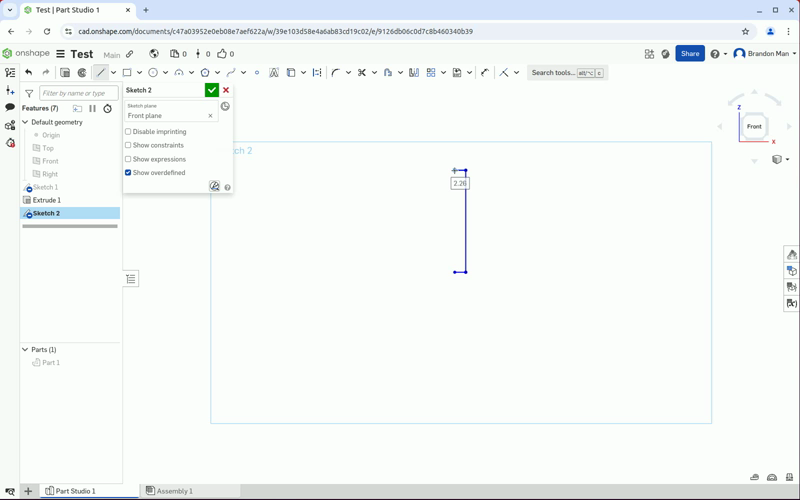
mouse_move(454, 272)
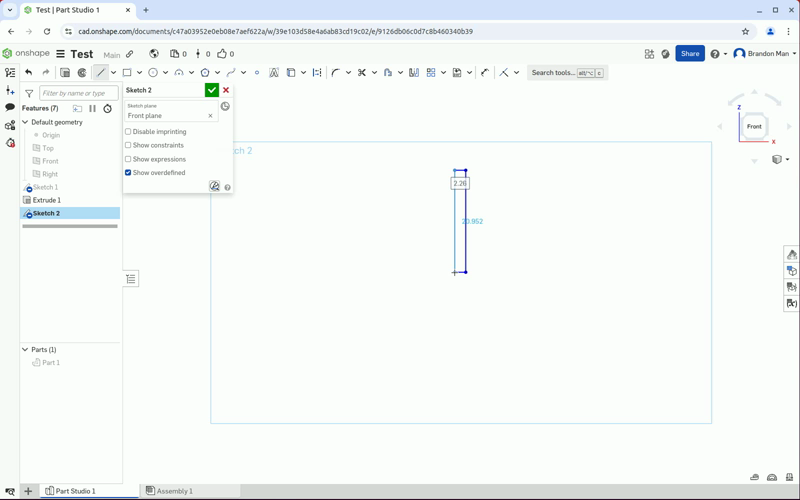
key_up(shift)
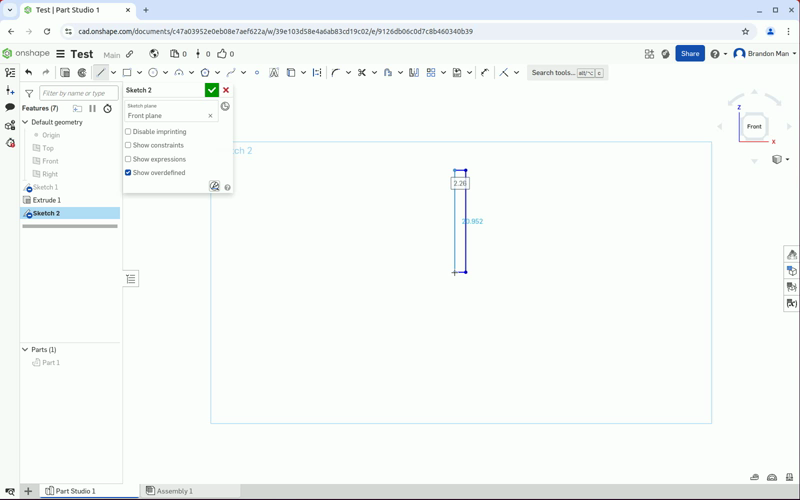
click(454, 272)
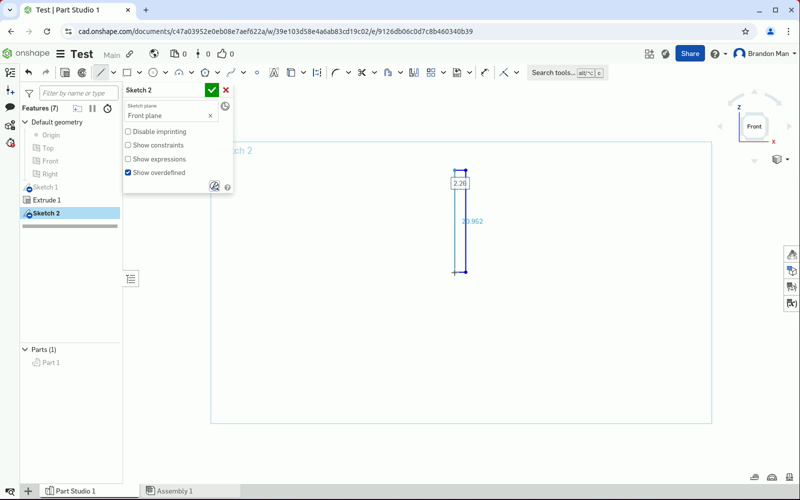
key(esc)
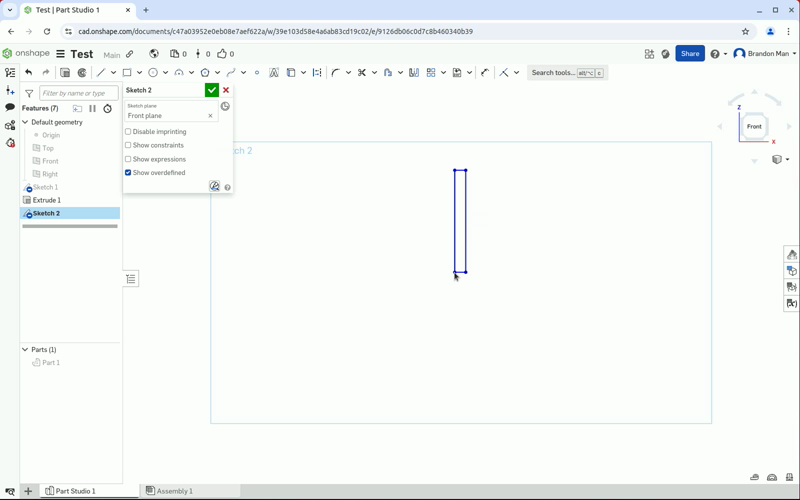
mouse_move(461, 208)
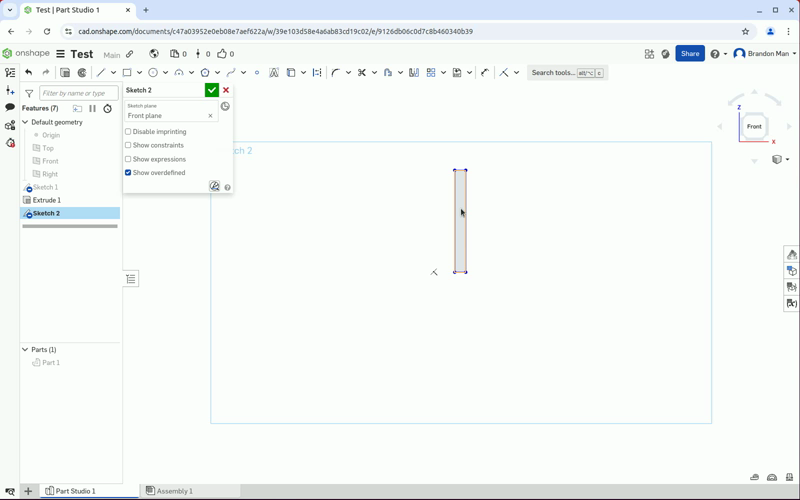
scroll(6)
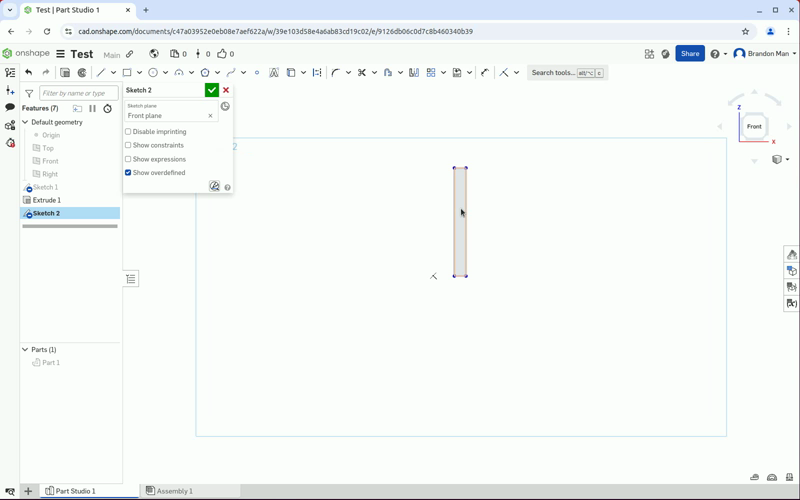
scroll(6)
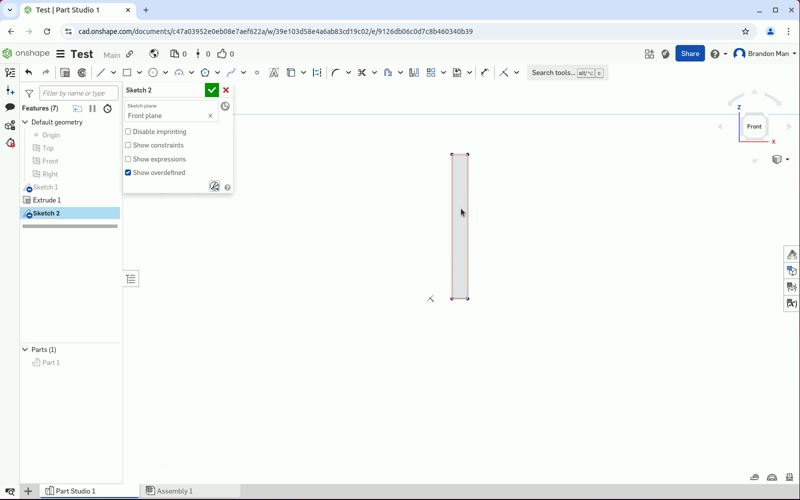
scroll(6)
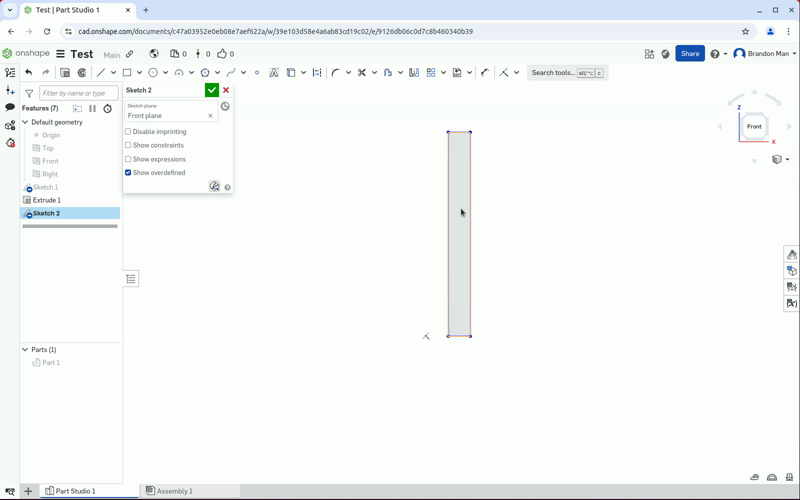
scroll(6)
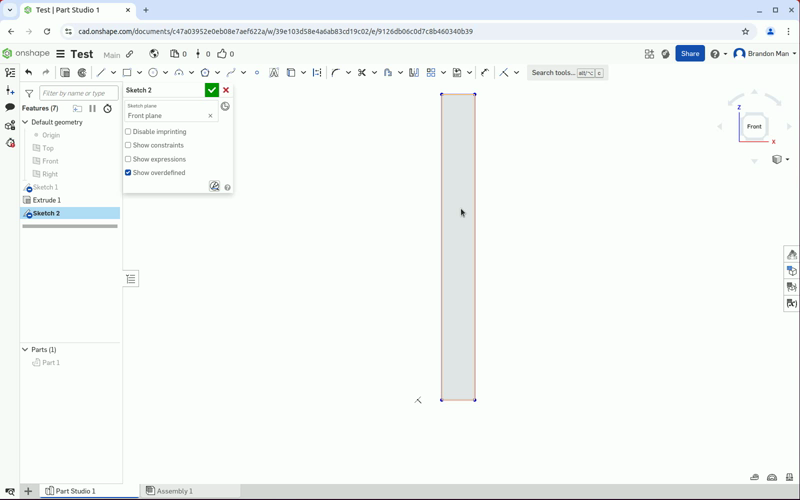
scroll(6)
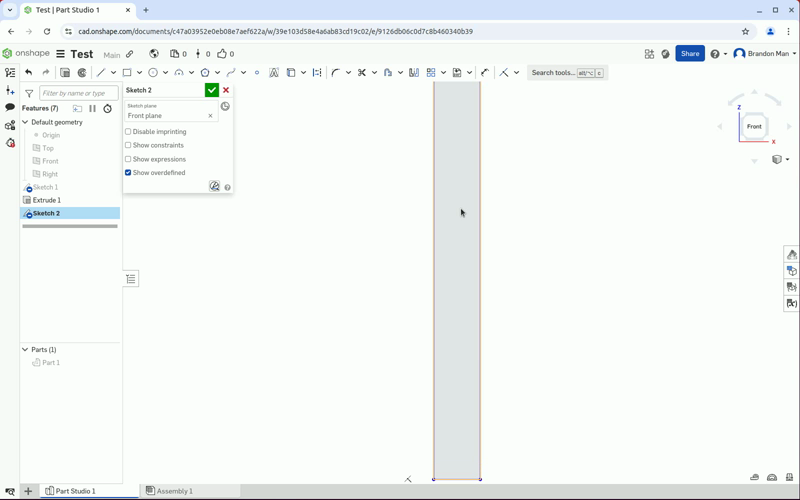
scroll(6)
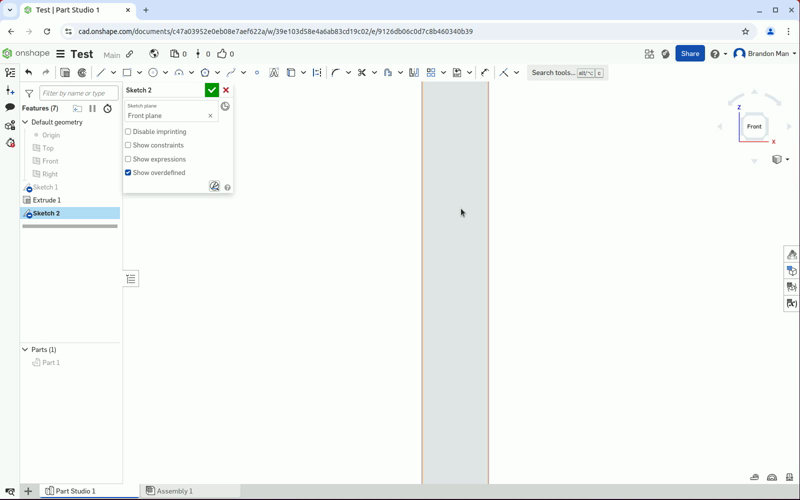
scroll(6)
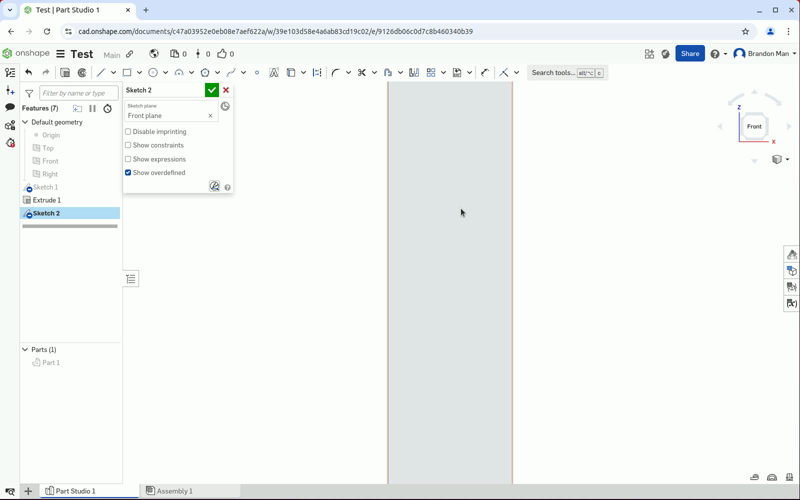
click(461, 208)
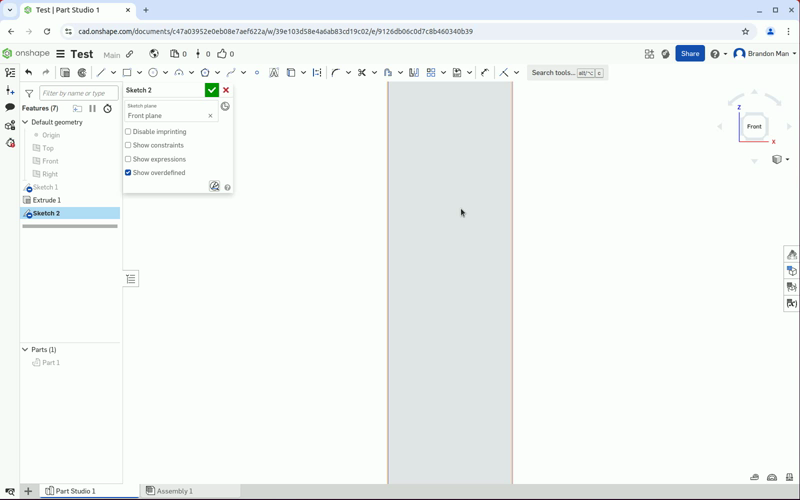
scroll(-6)
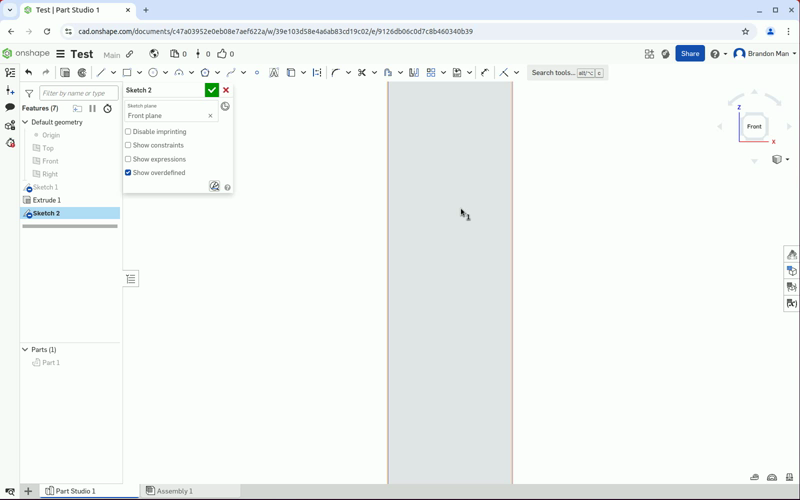
scroll(-6)
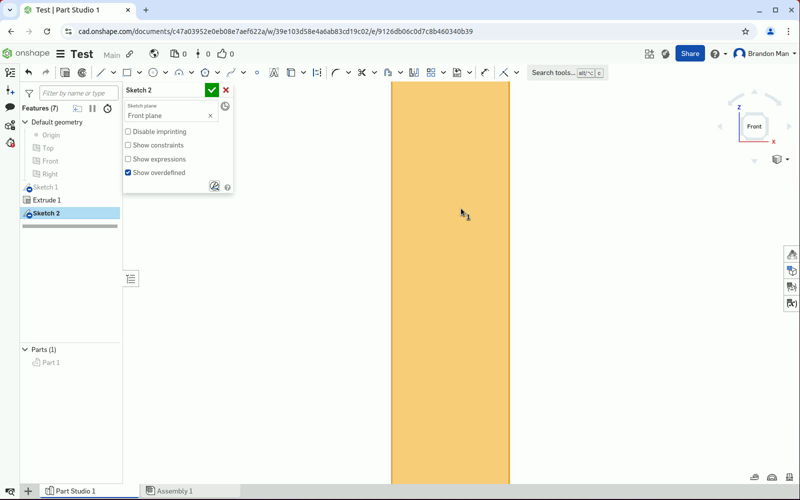
scroll(-6)
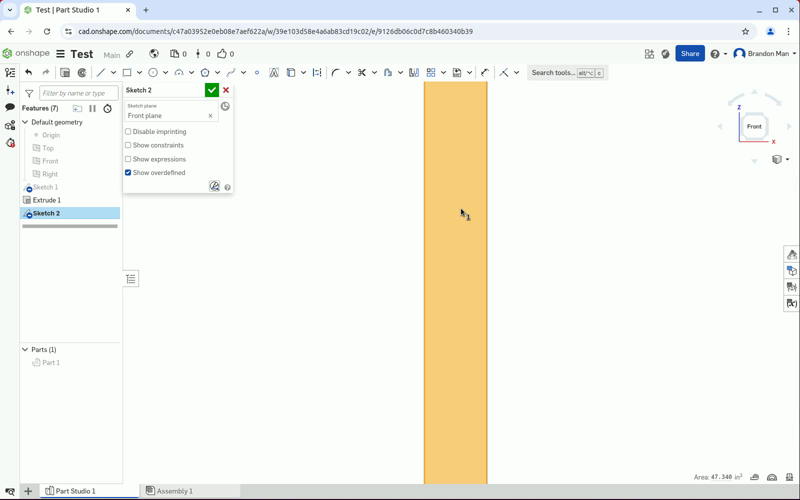
scroll(-6)
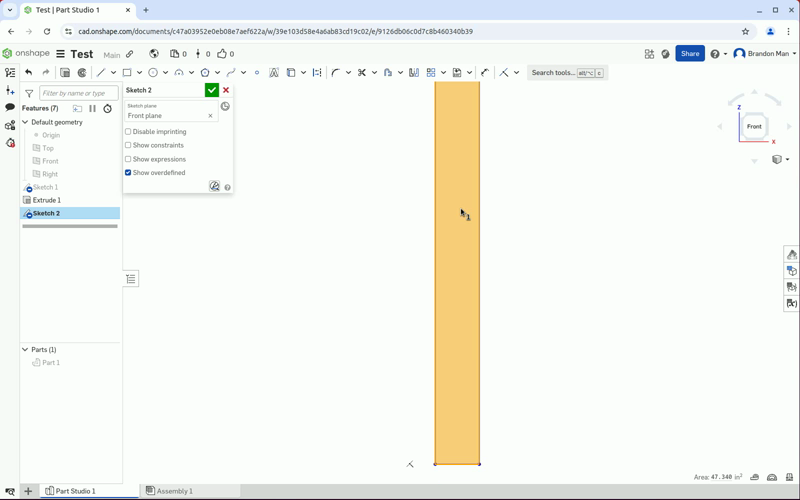
scroll(-6)
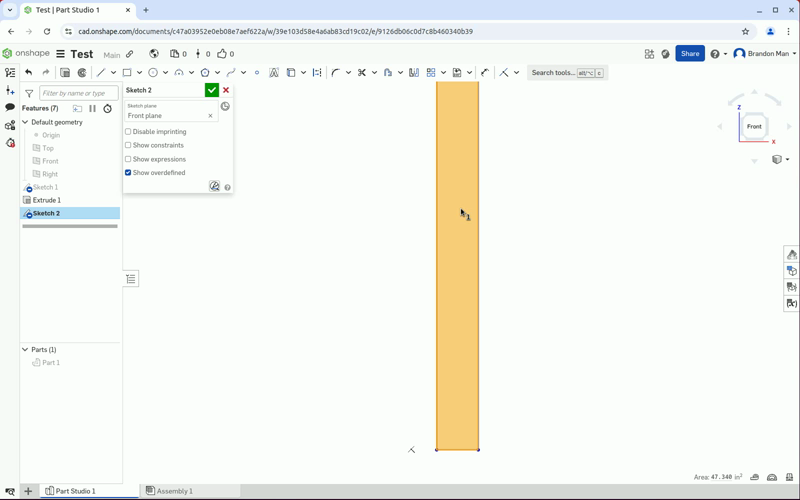
scroll(-6)
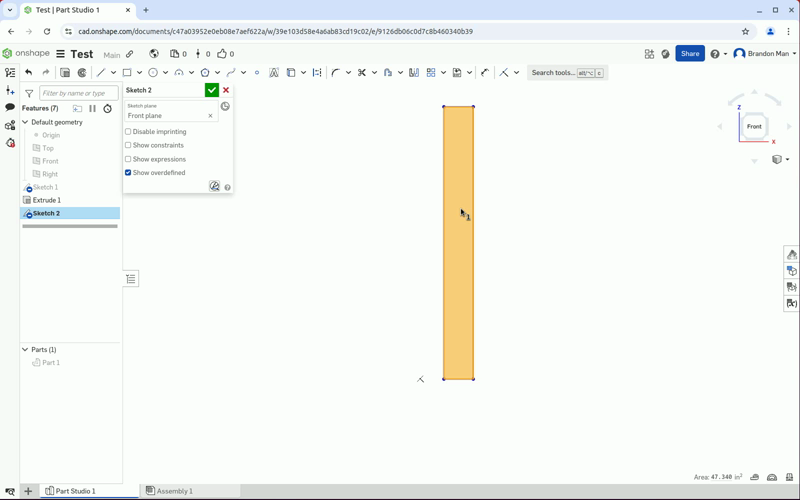
scroll(-6)
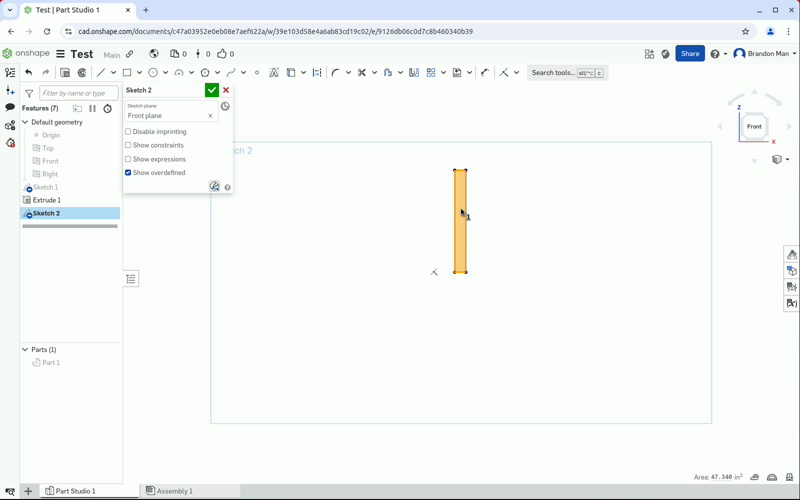
mouse_move(73, 352)
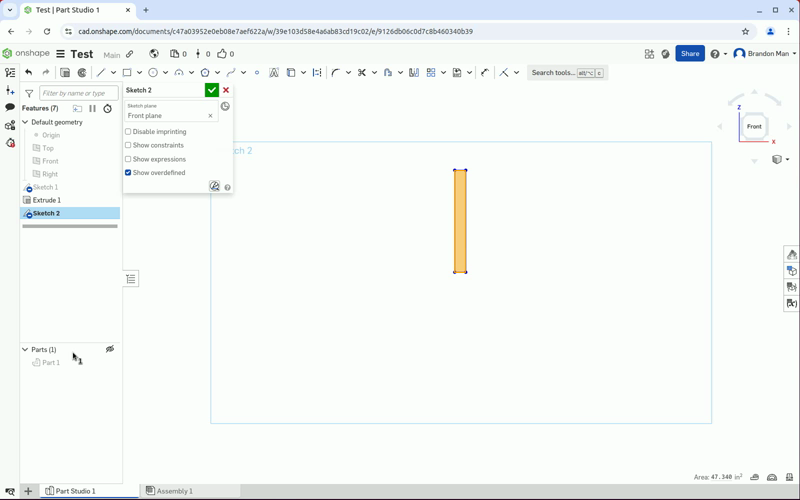
key(shift+y)
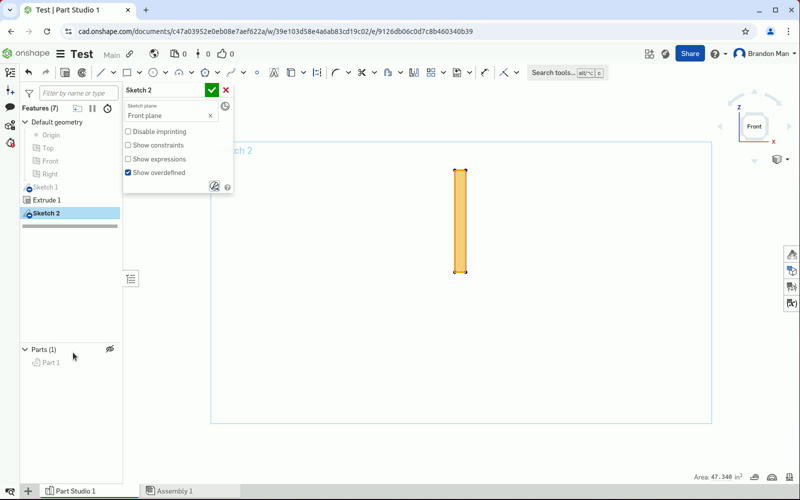
key(shift+e)
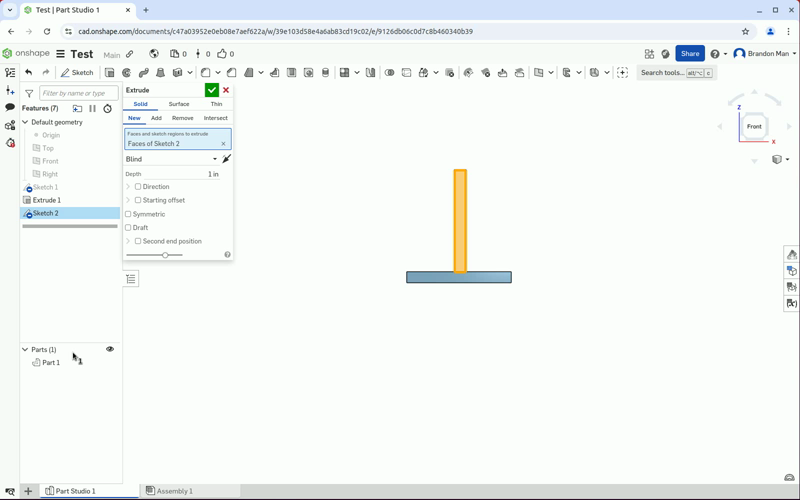
mouse_move(143, 106)
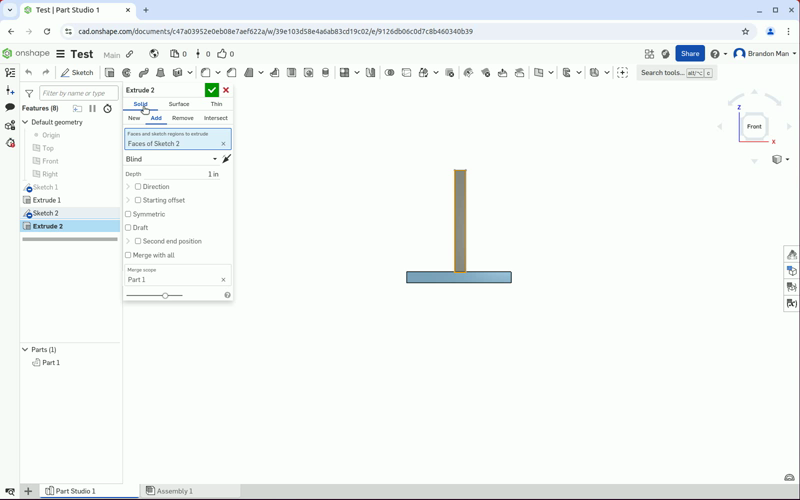
click(143, 106)
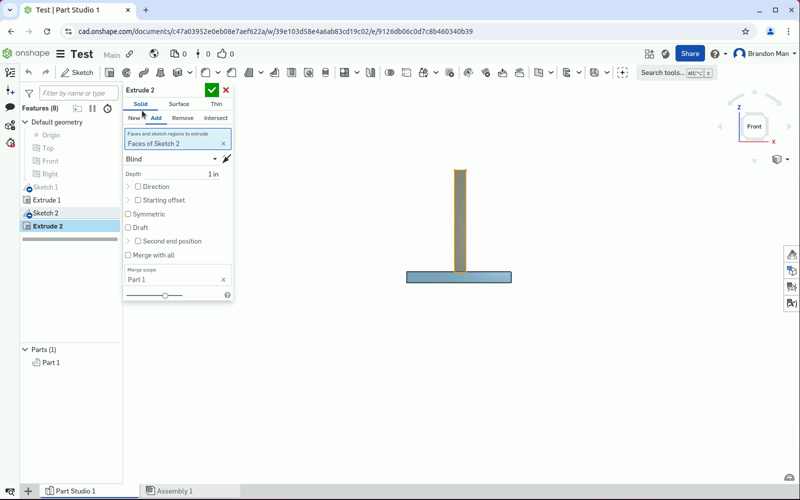
mouse_move(137, 120)
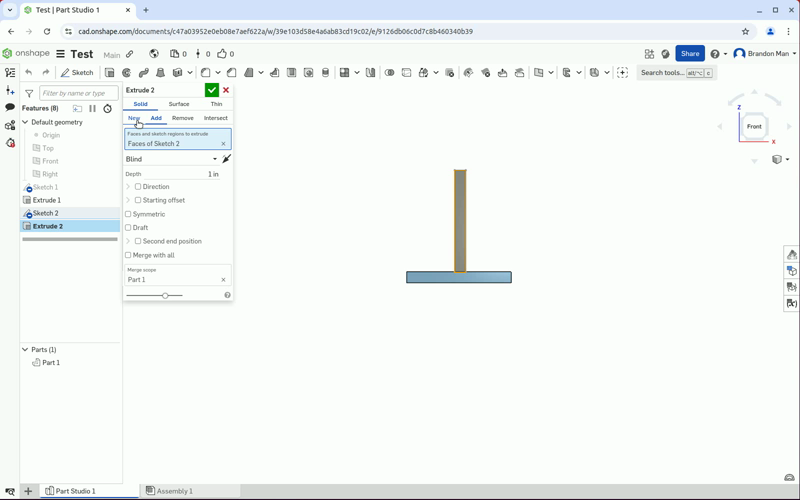
click(137, 120)
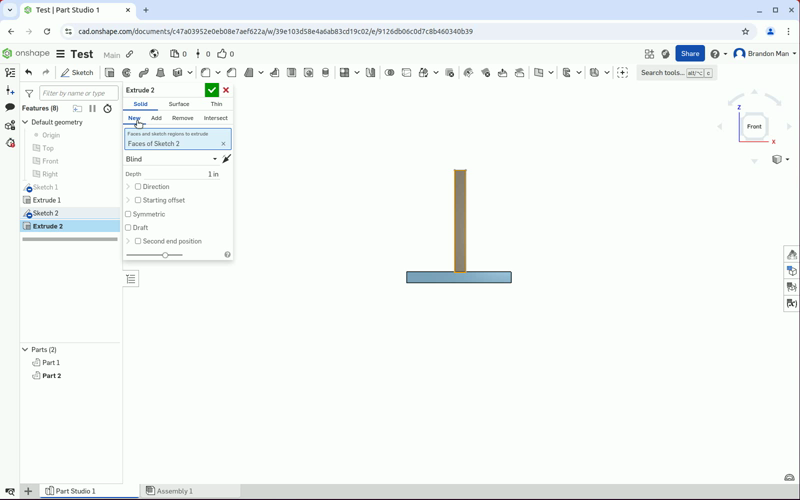
key(tab, 4)
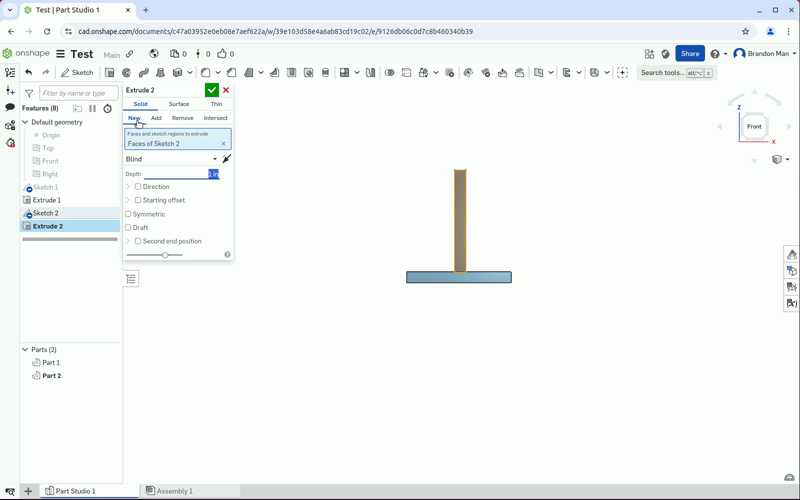
text(2.407)
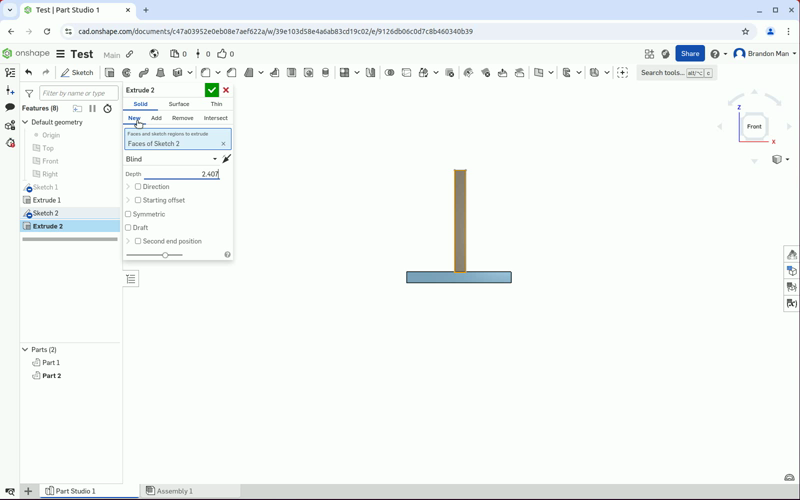
key(enter)
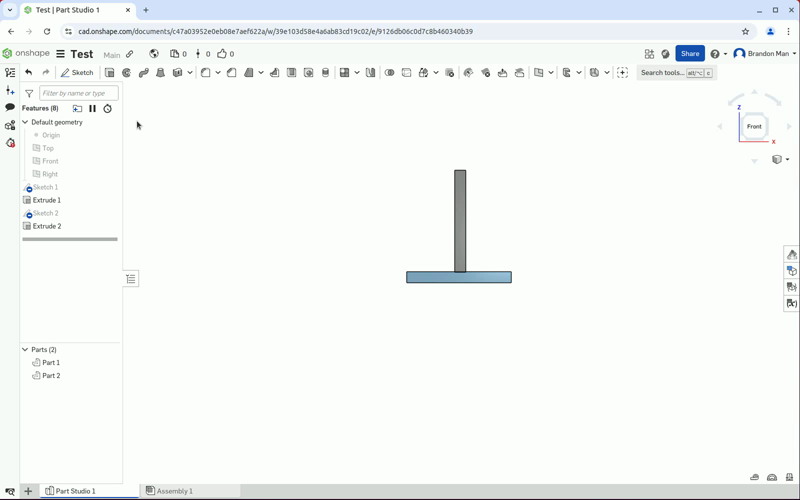
key(shift+h)
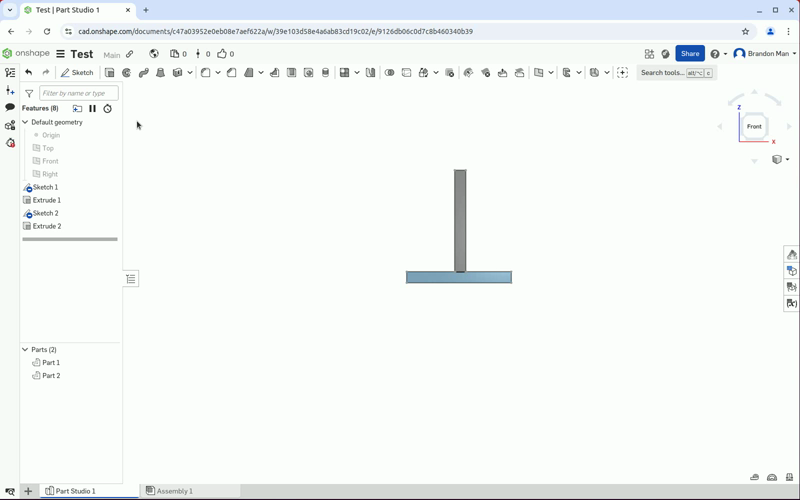
key(shift+h)
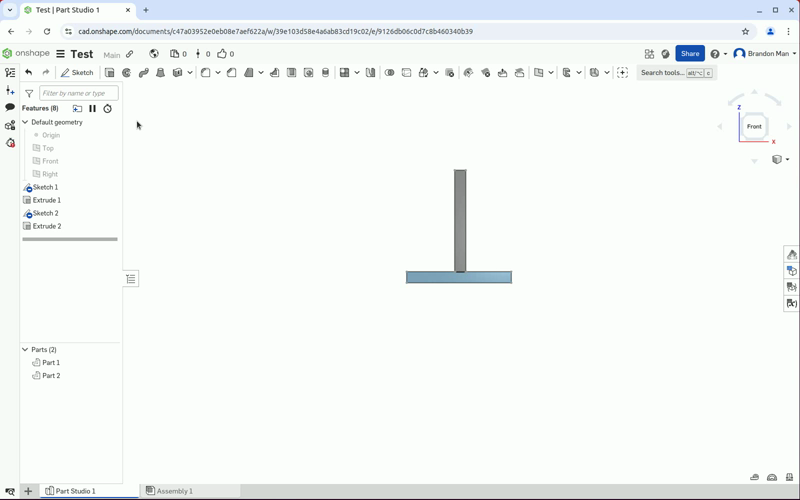
key(shift+7)
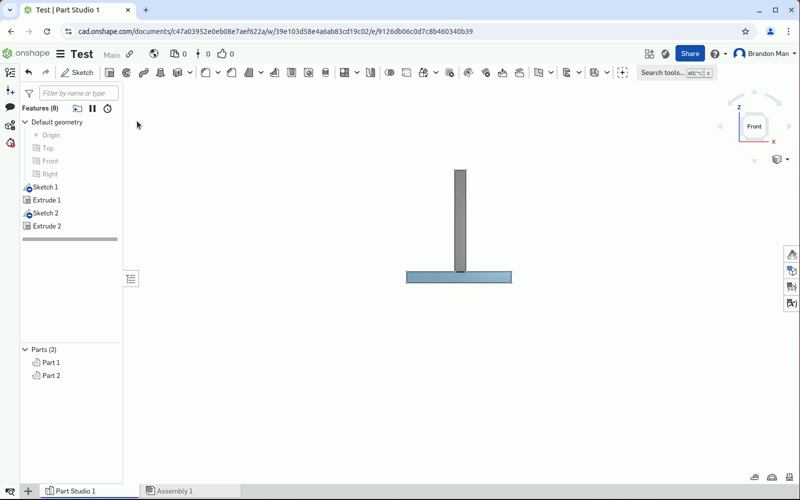
key(left, 2)
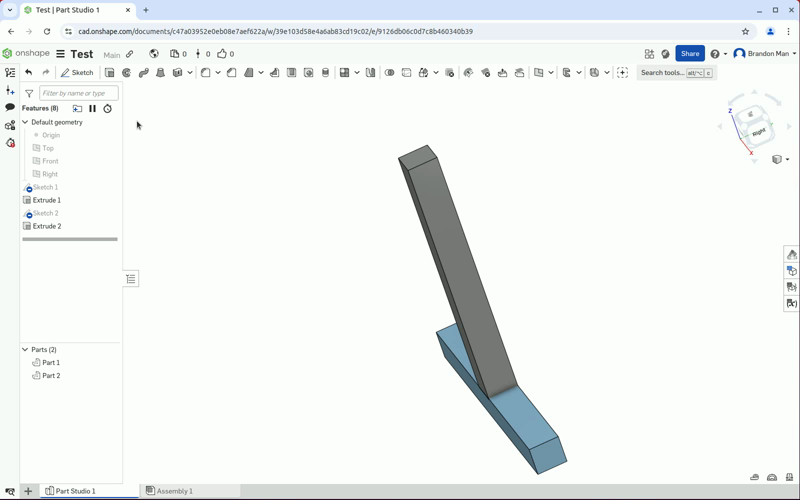
key(down, 2)
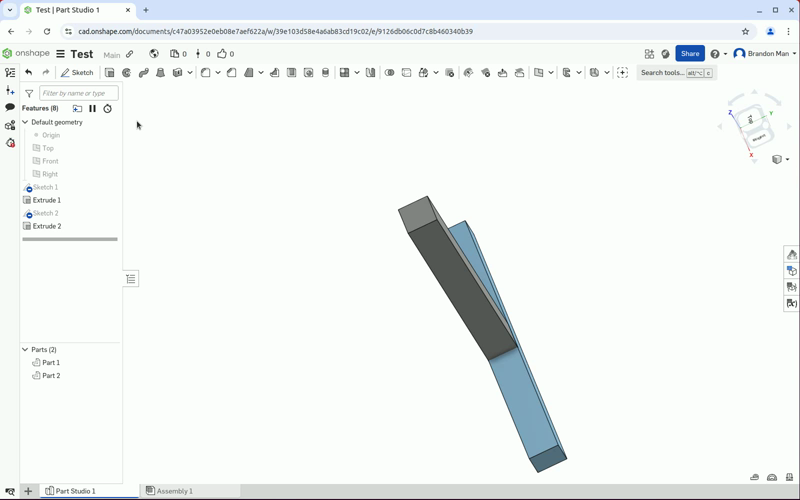
key(up, 2)
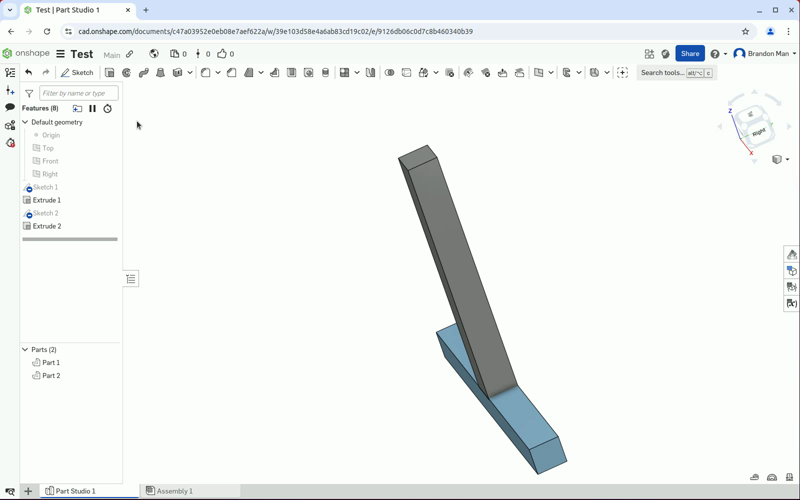
key(right, 2)
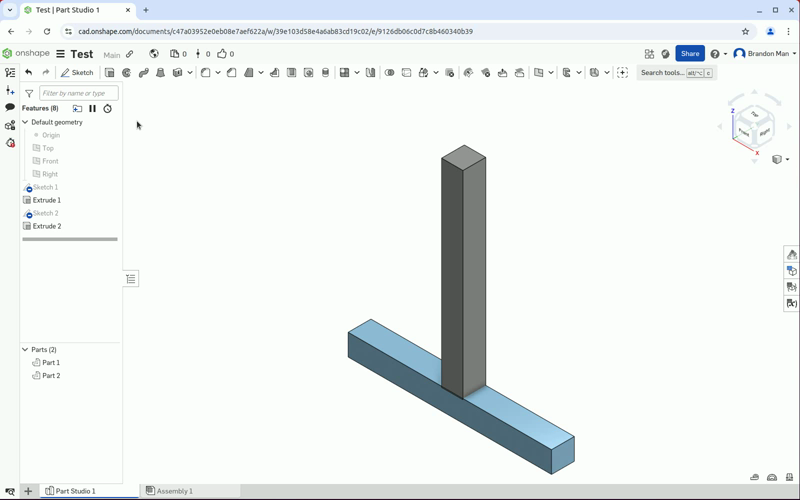
mouse_move(73, 189)
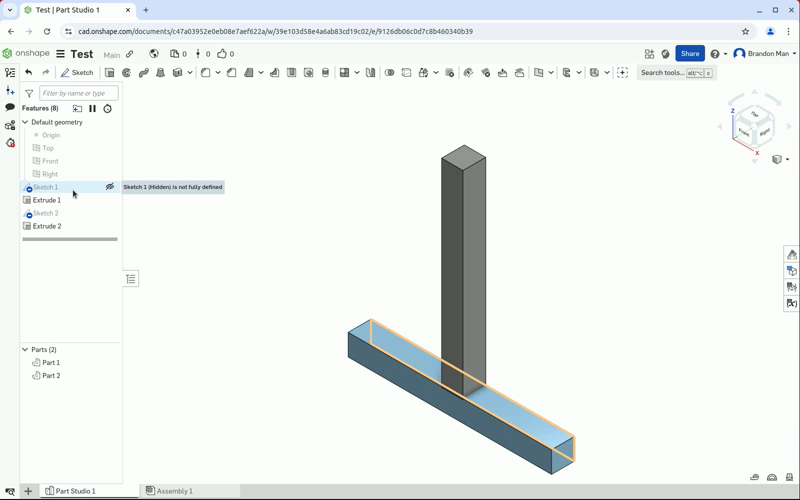
click(73, 189)